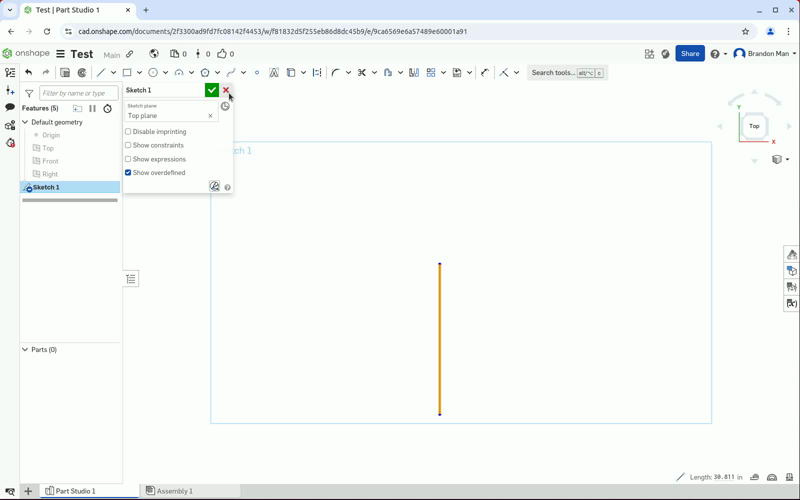
key(shift+h)
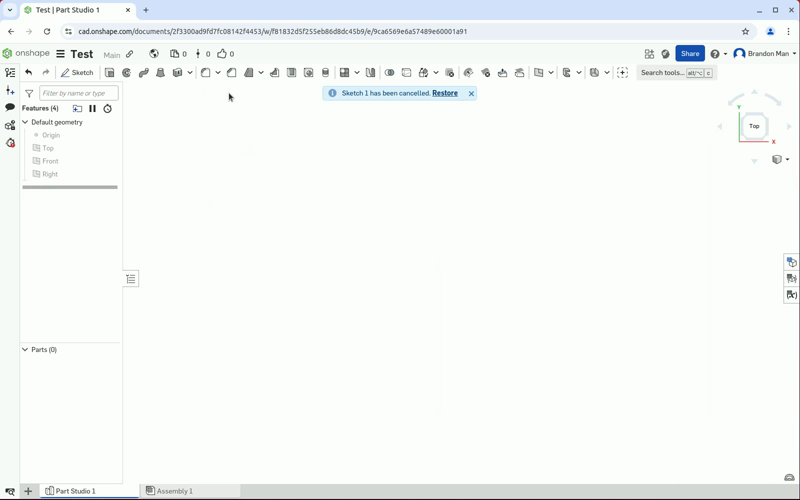
mouse_move(73, 352)
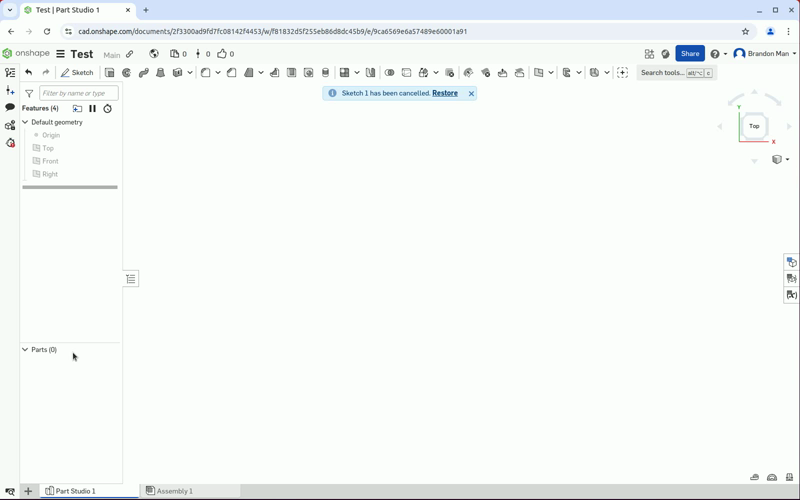
key(y)
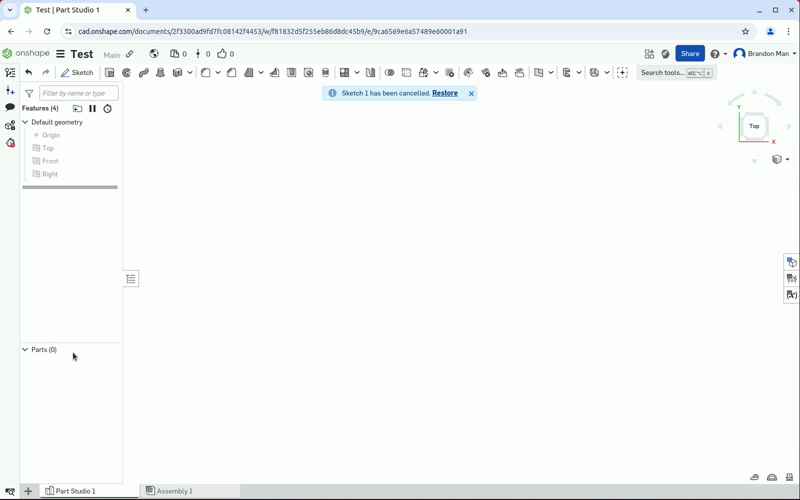
key(shift+p)
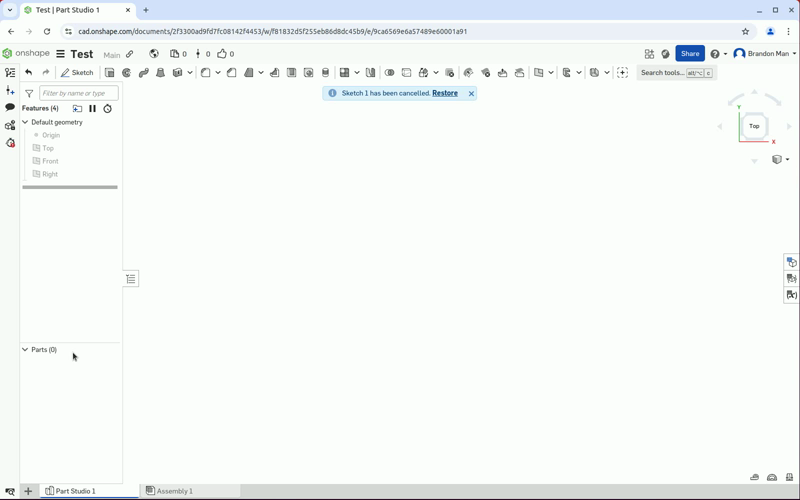
key(space)
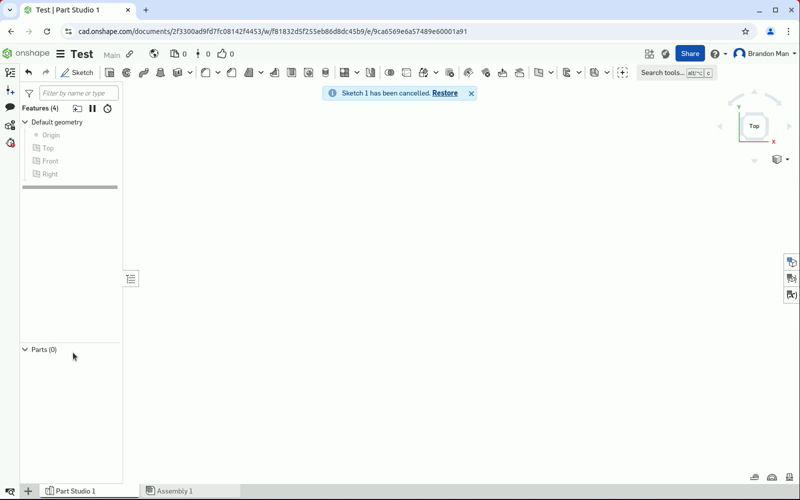
key_down(shift)
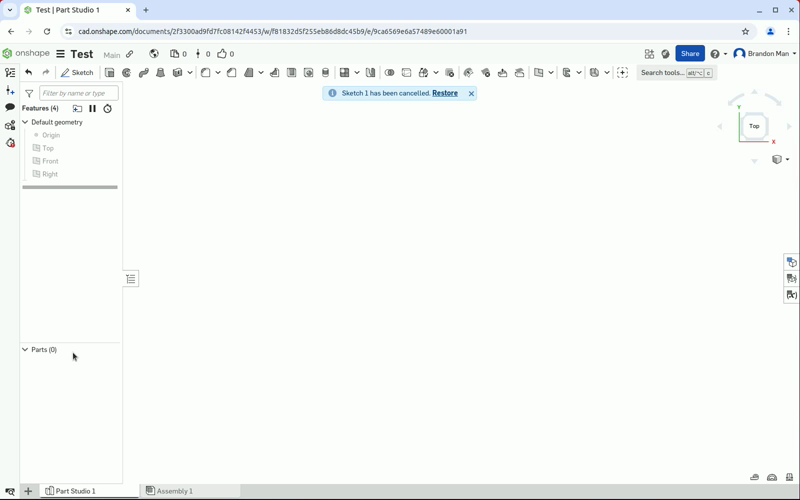
key(up)
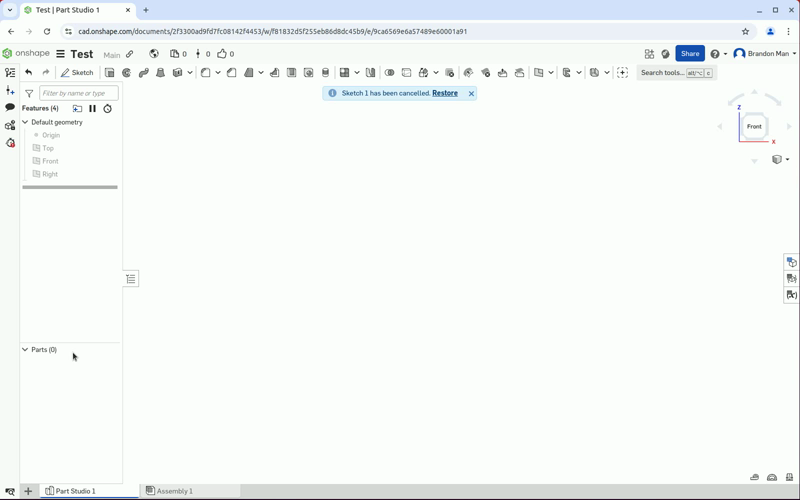
key_up(shift)
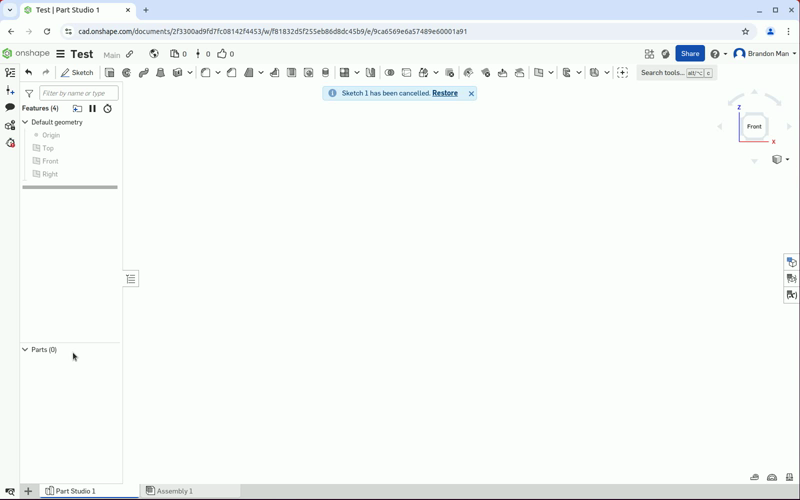
mouse_move(73, 352)
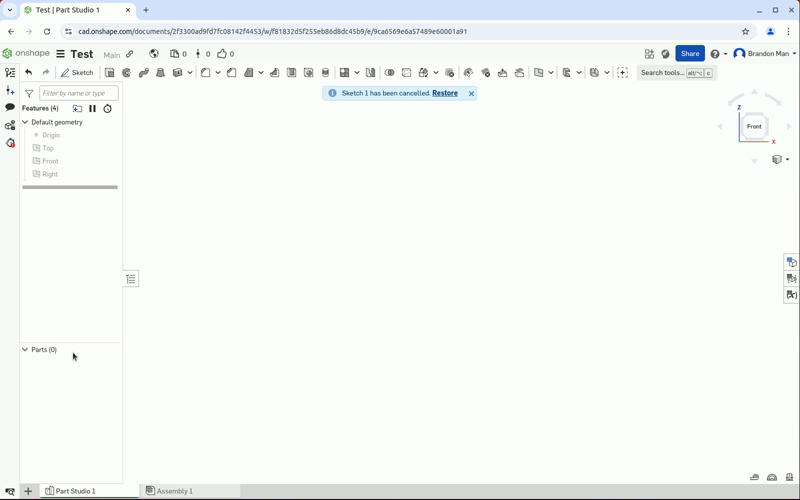
key(shift+y)
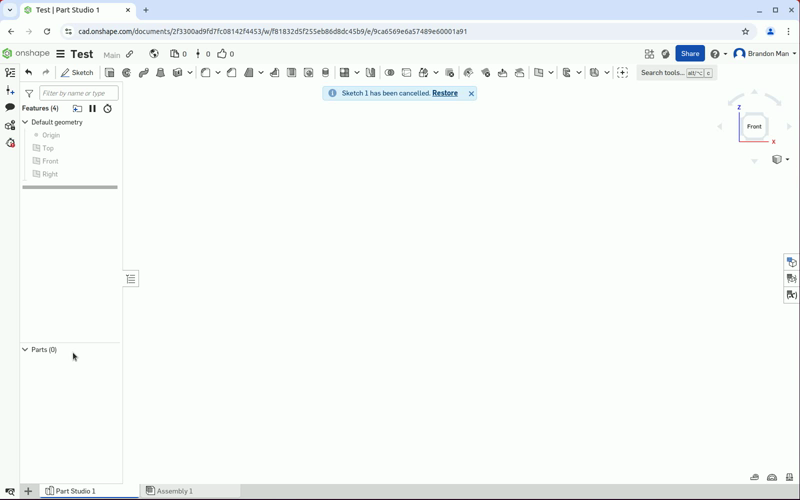
key(shift+s)
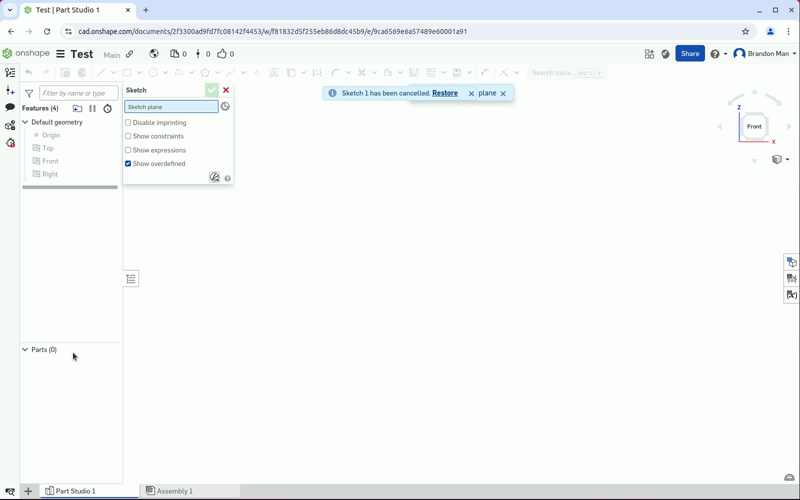
mouse_move(73, 163)
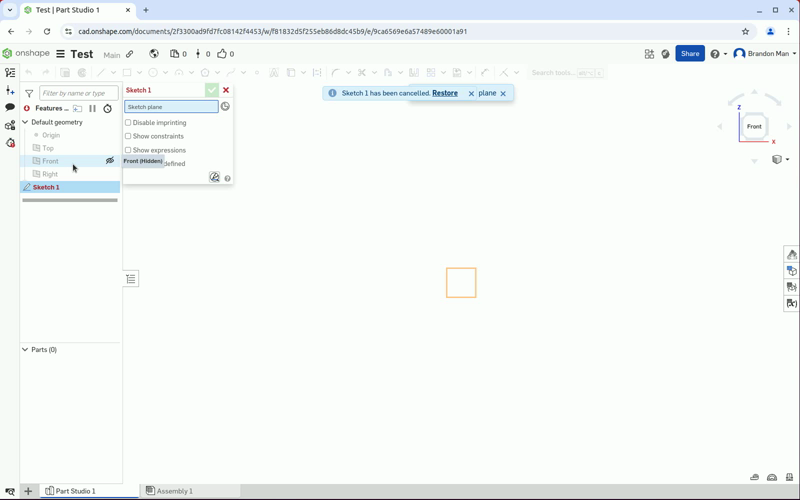
click(73, 163)
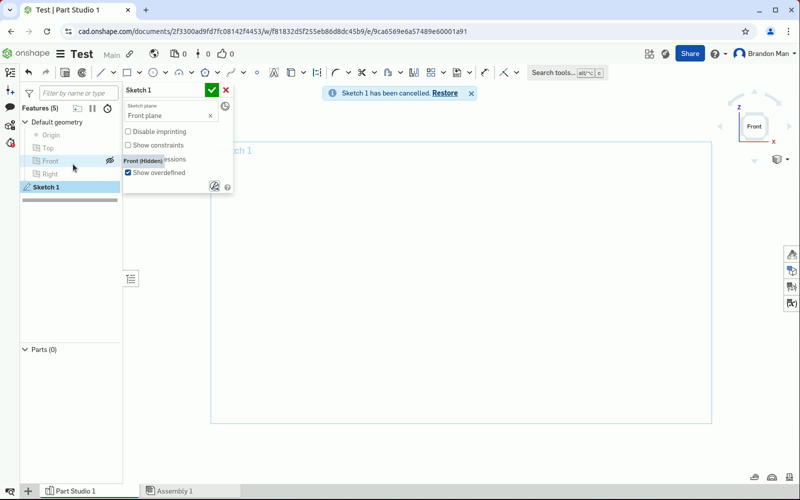
mouse_move(73, 352)
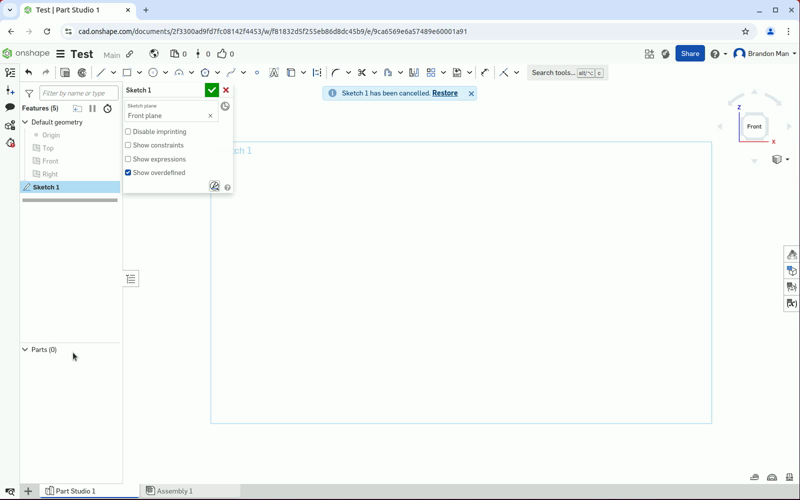
key(y)
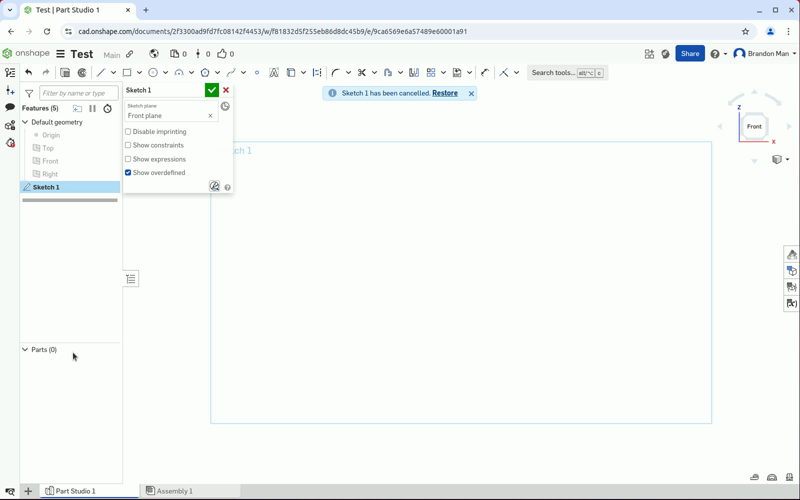
key(l)
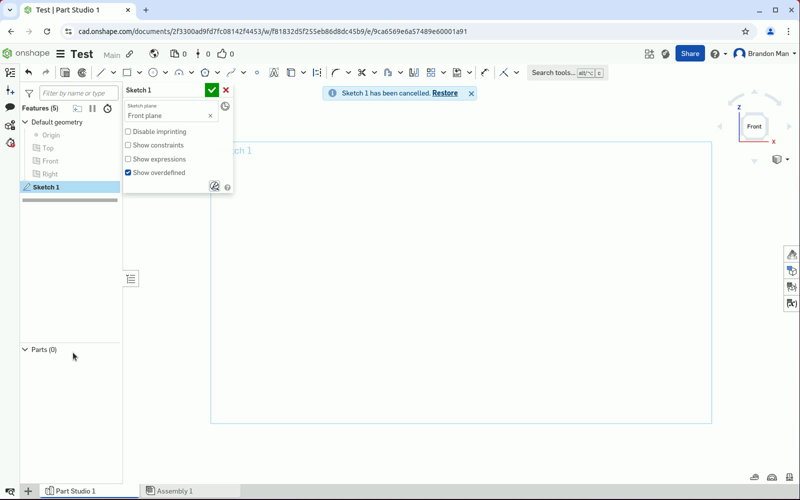
key_down(shift)
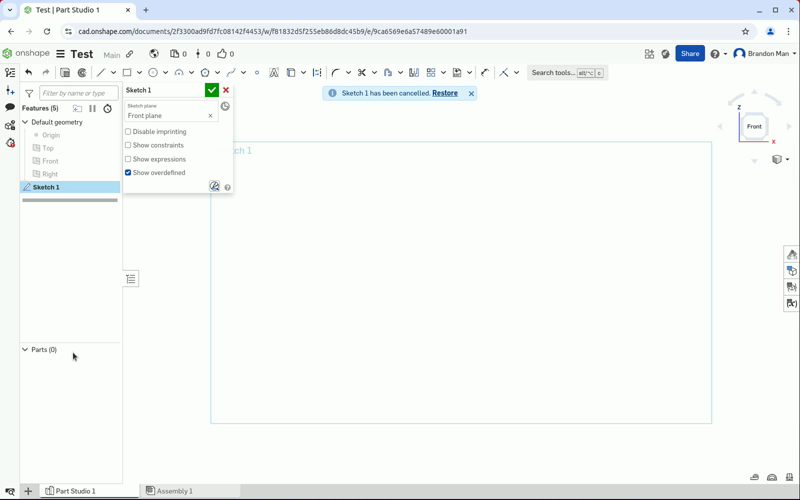
mouse_move(410, 325)
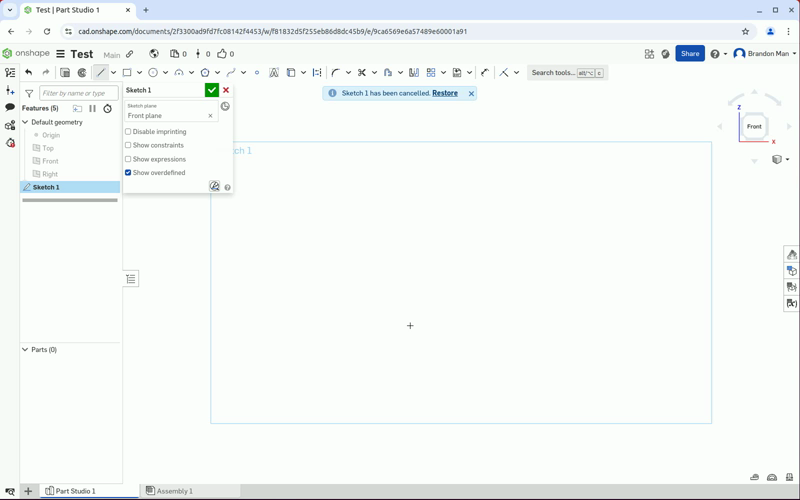
click(410, 325)
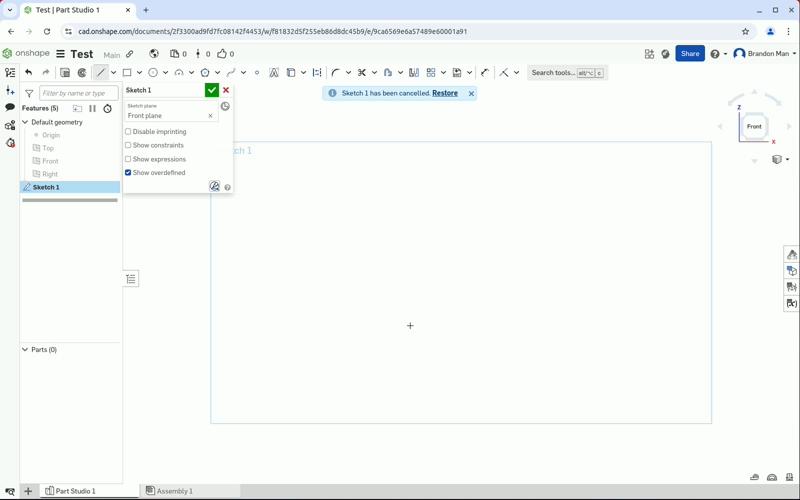
key_up(shift)
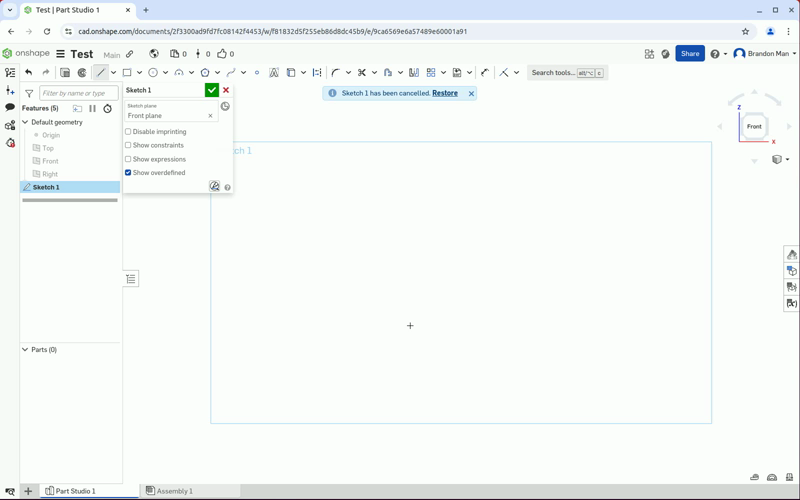
key_down(shift)
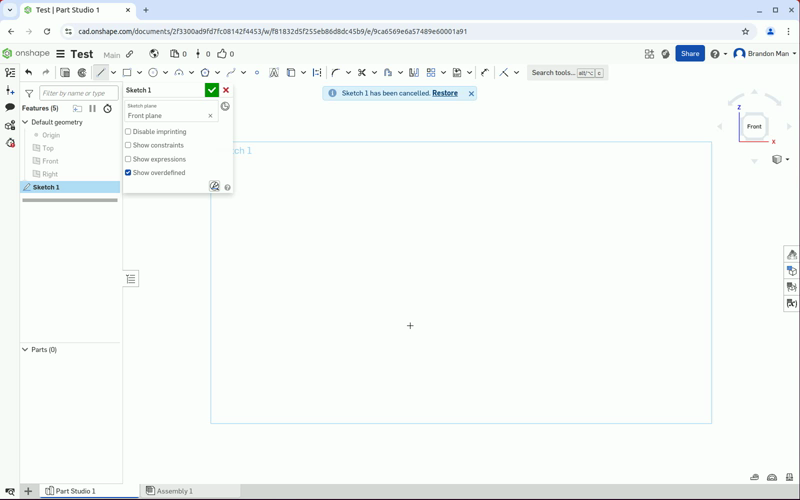
mouse_move(511, 325)
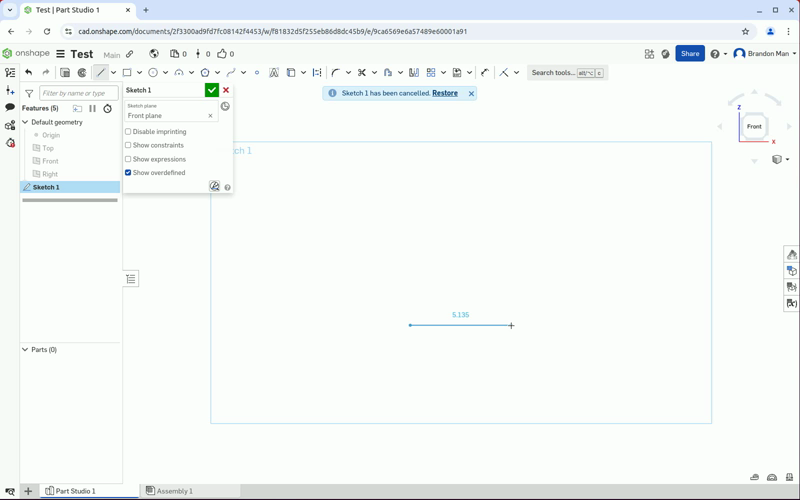
click(511, 325)
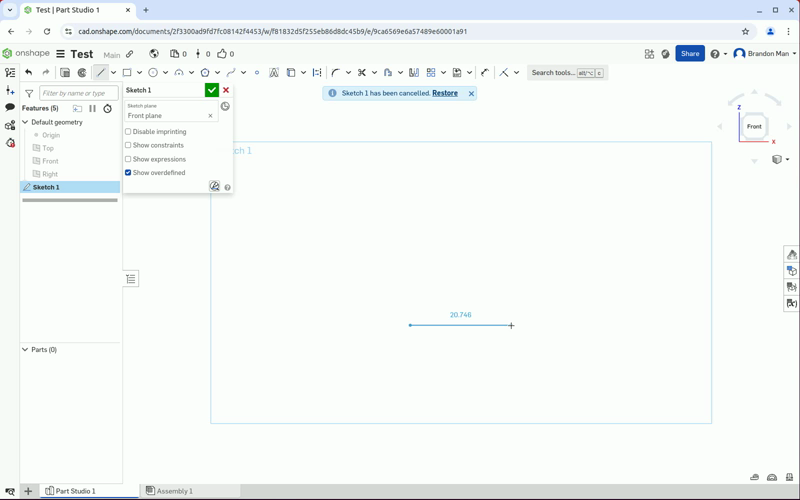
key_up(shift)
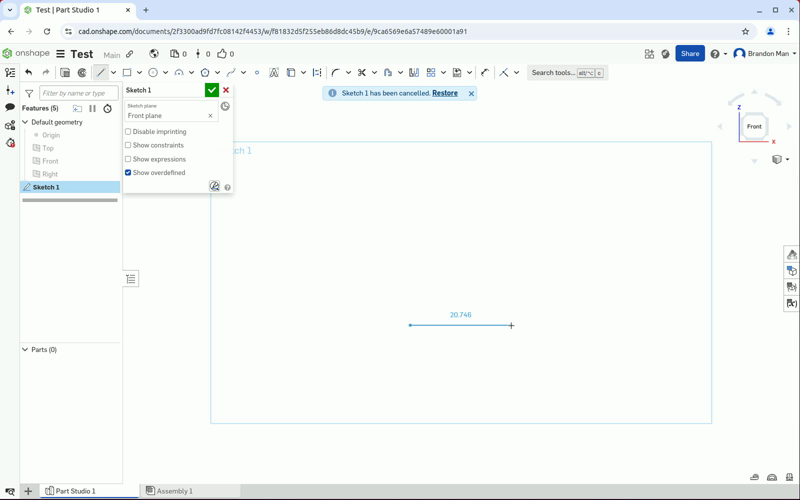
key_down(shift)
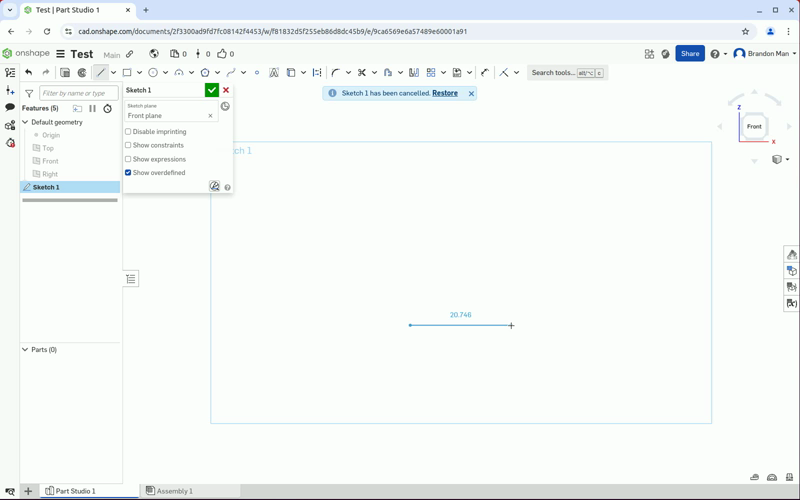
mouse_move(511, 241)
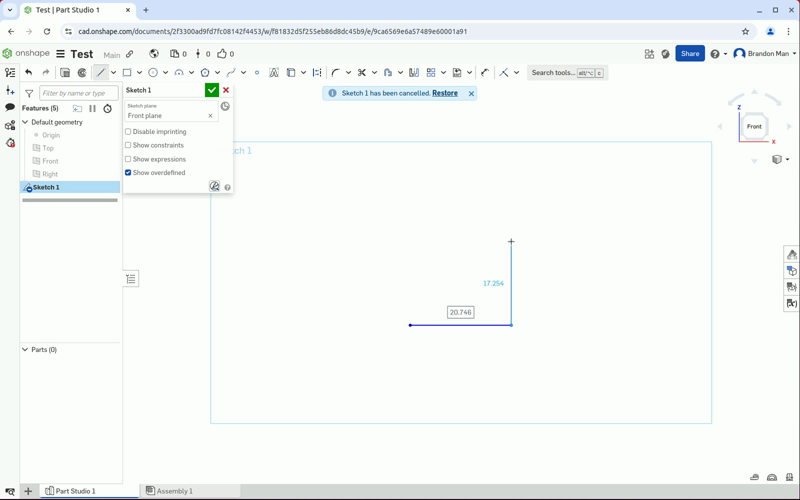
click(511, 241)
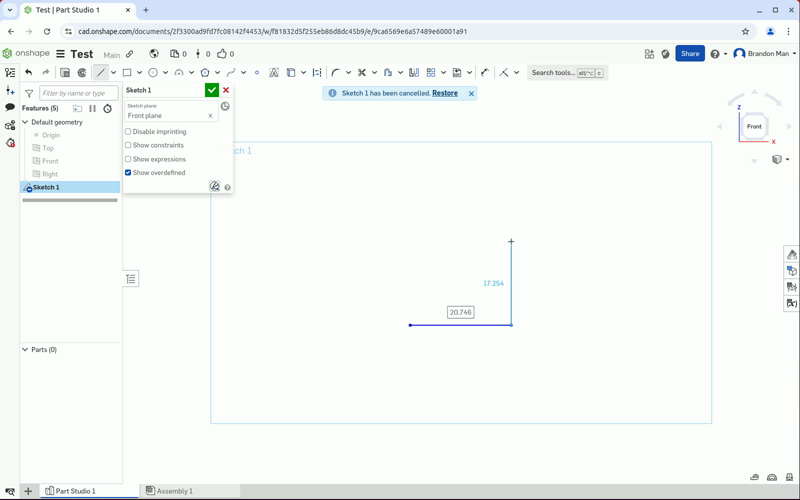
key_up(shift)
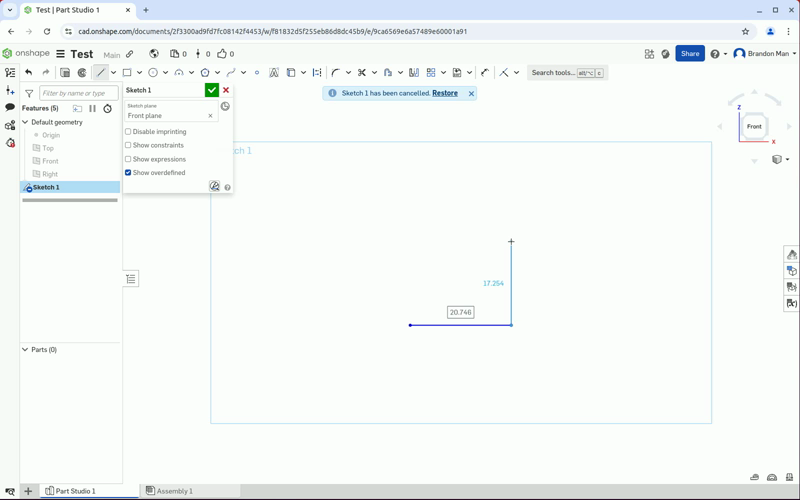
key_down(shift)
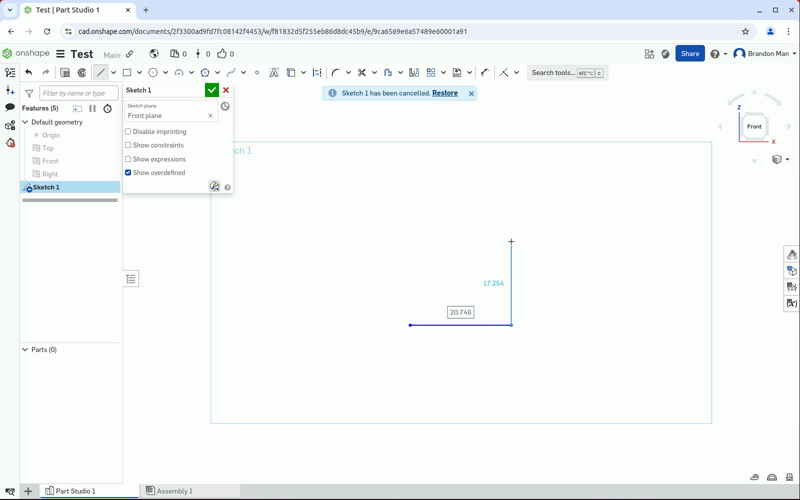
mouse_move(410, 241)
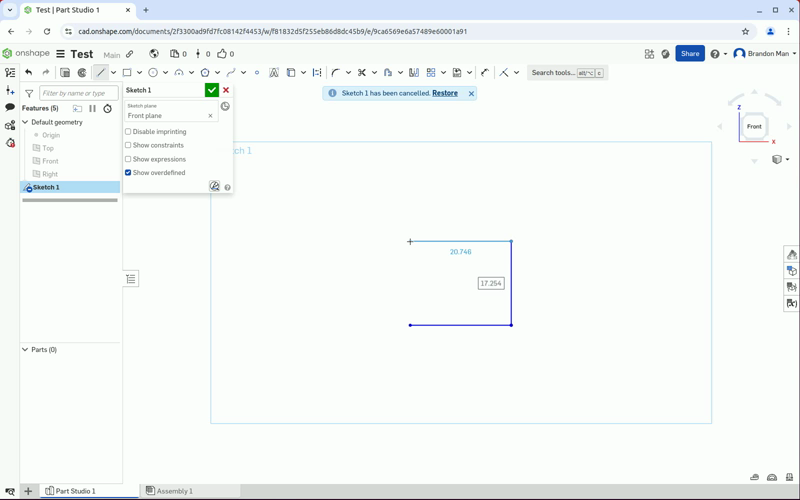
click(410, 241)
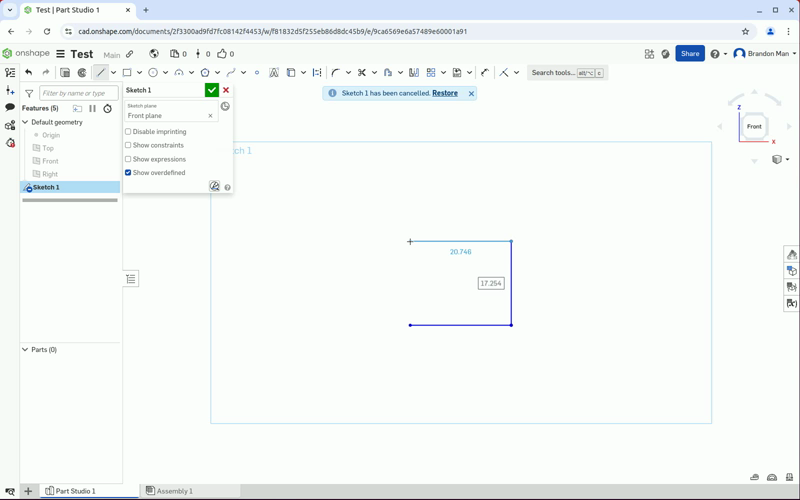
key_up(shift)
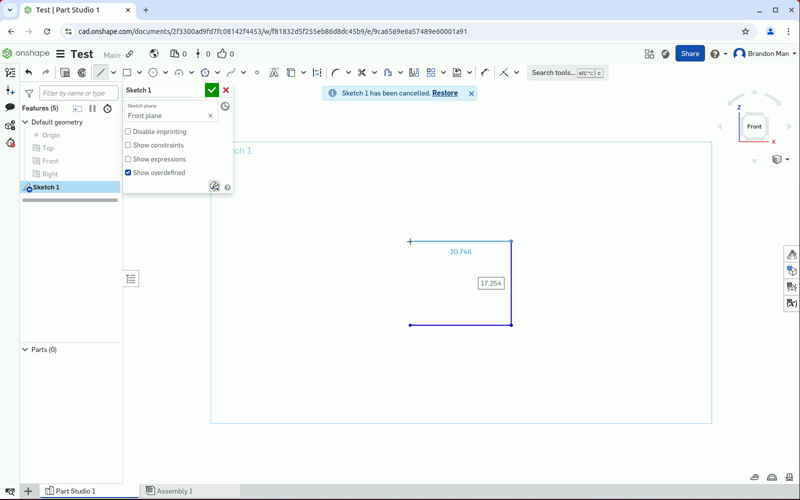
key_down(shift)
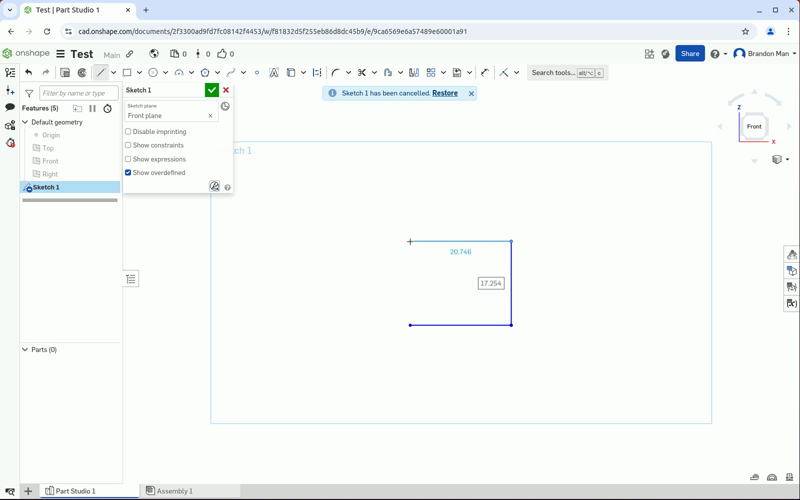
mouse_move(410, 325)
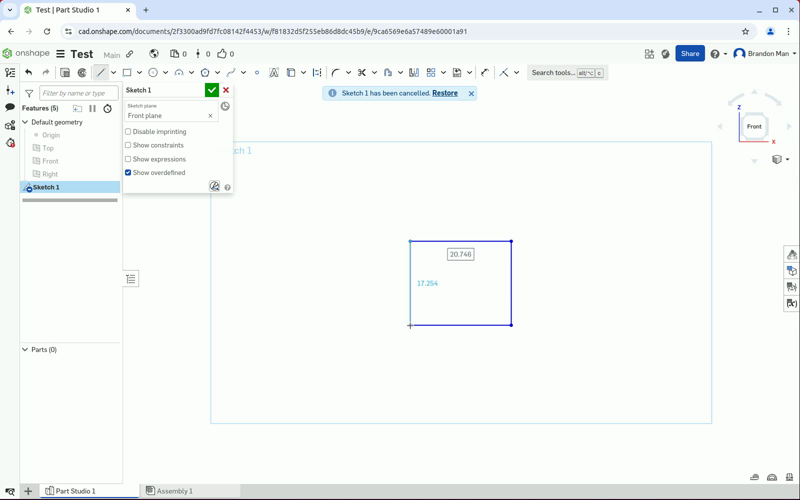
key_up(shift)
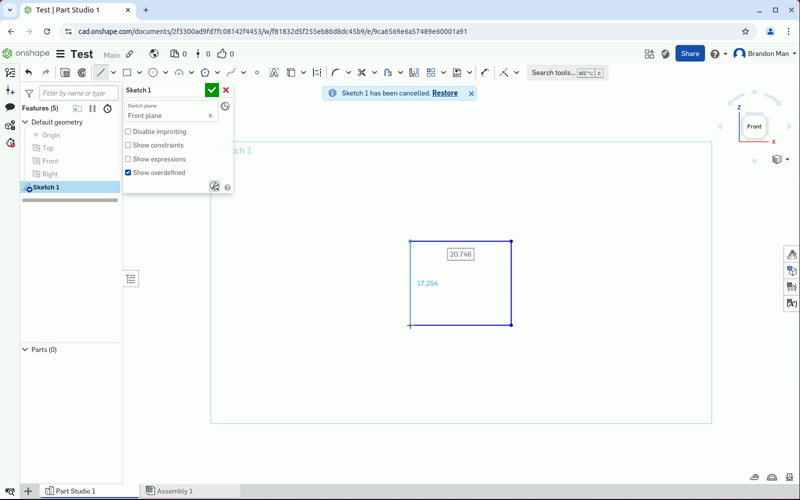
click(410, 325)
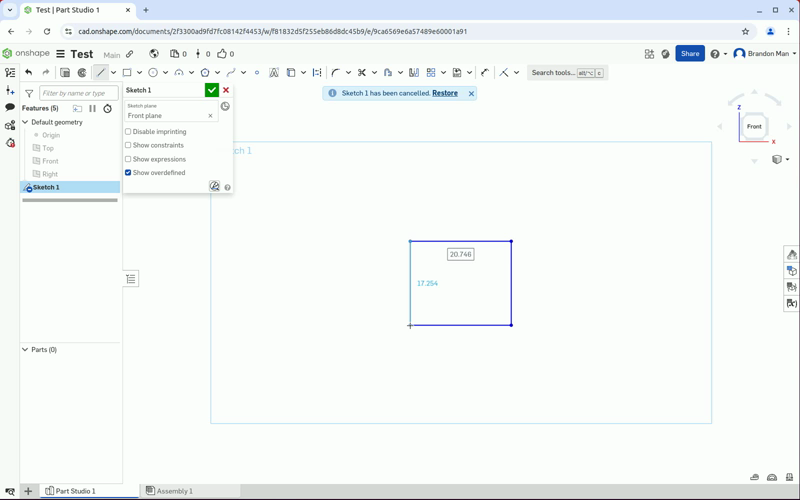
key(esc)
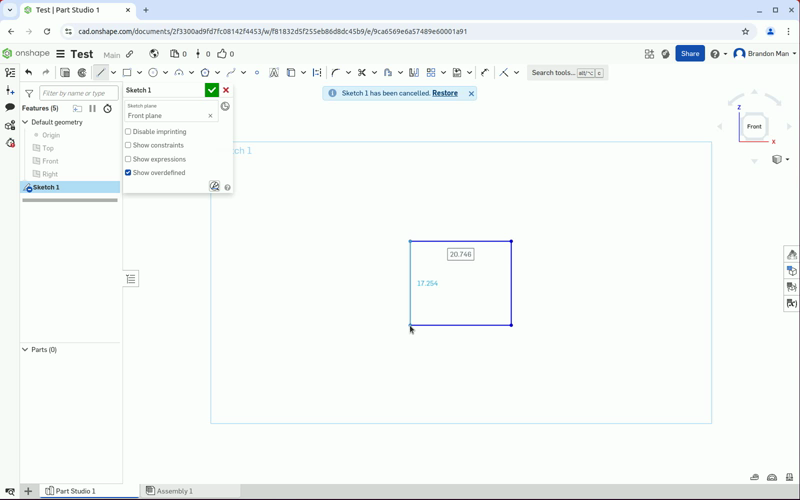
mouse_move(448, 263)
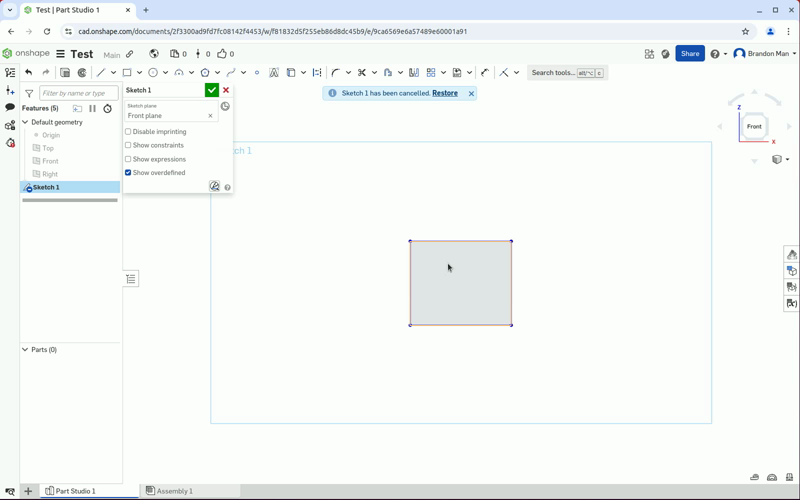
click(448, 263)
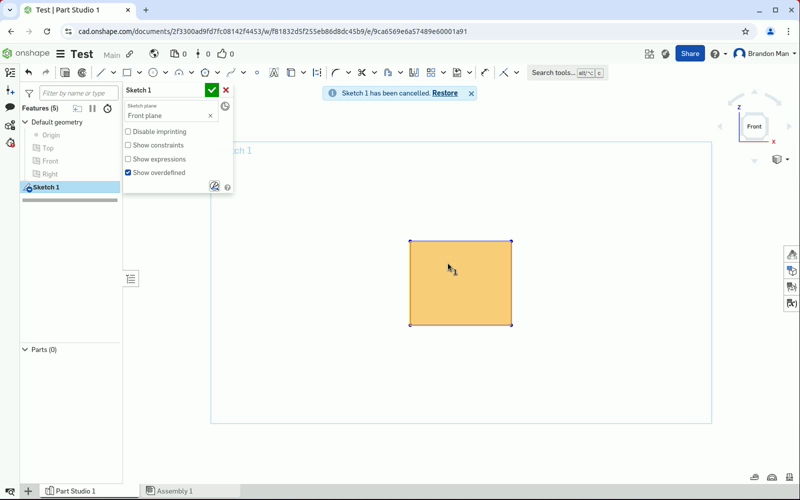
mouse_move(73, 352)
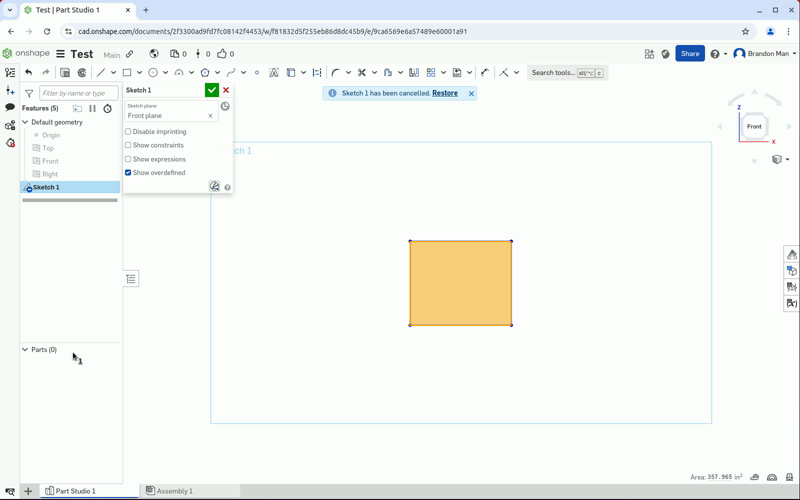
key(shift+y)
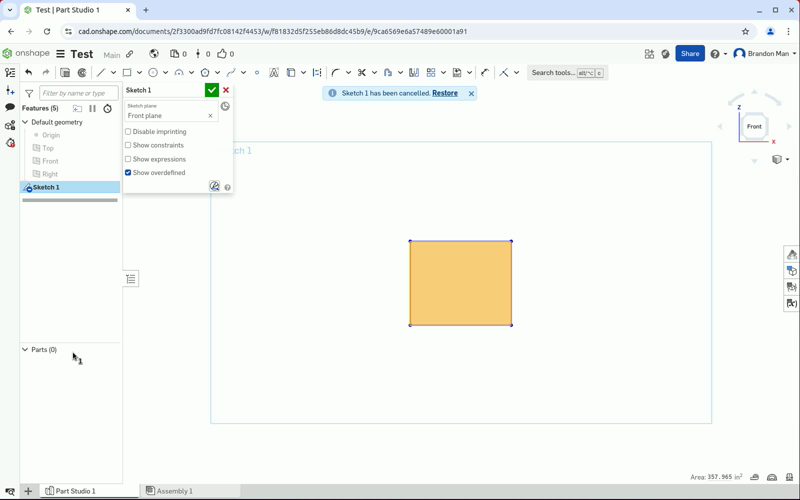
key(shift+e)
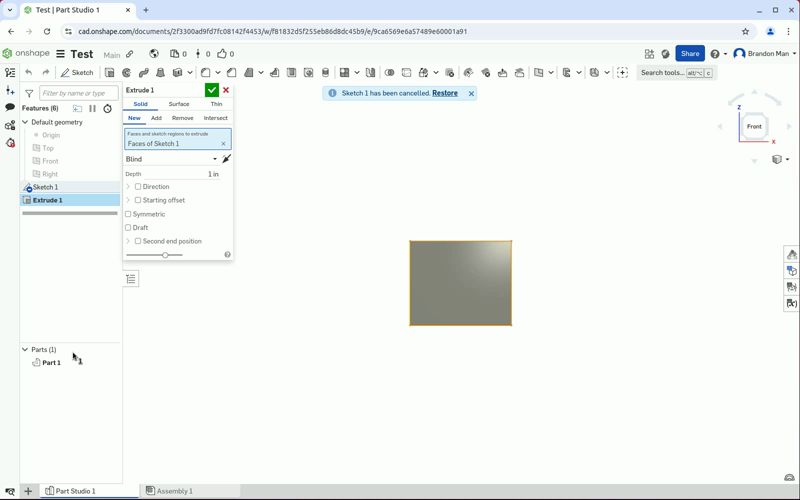
mouse_move(143, 106)
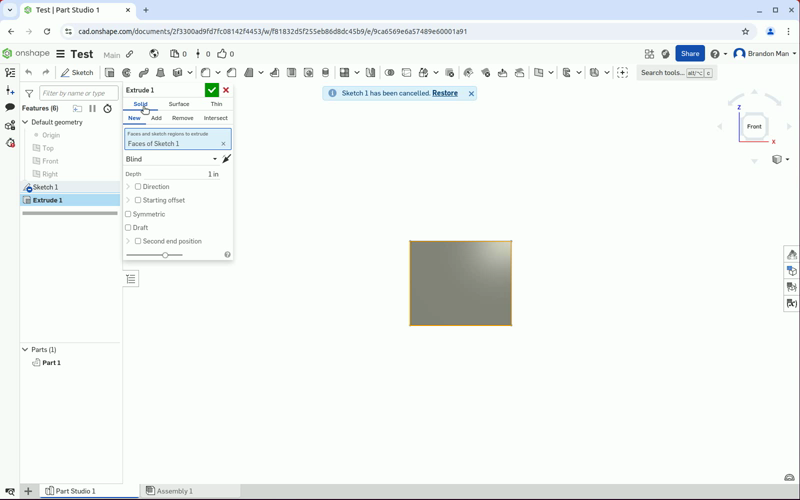
click(143, 106)
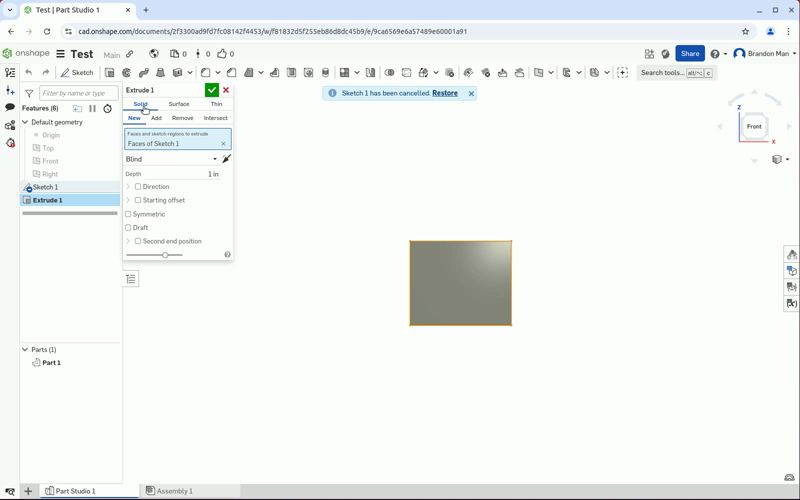
mouse_move(137, 120)
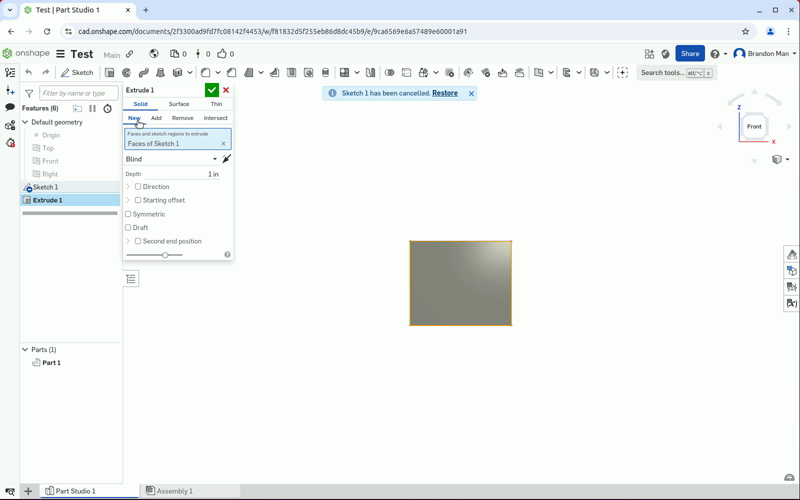
click(137, 120)
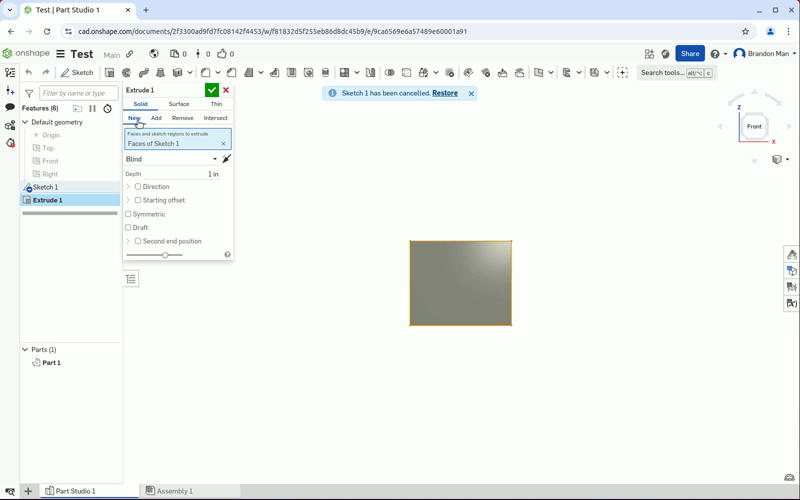
key(tab, 4)
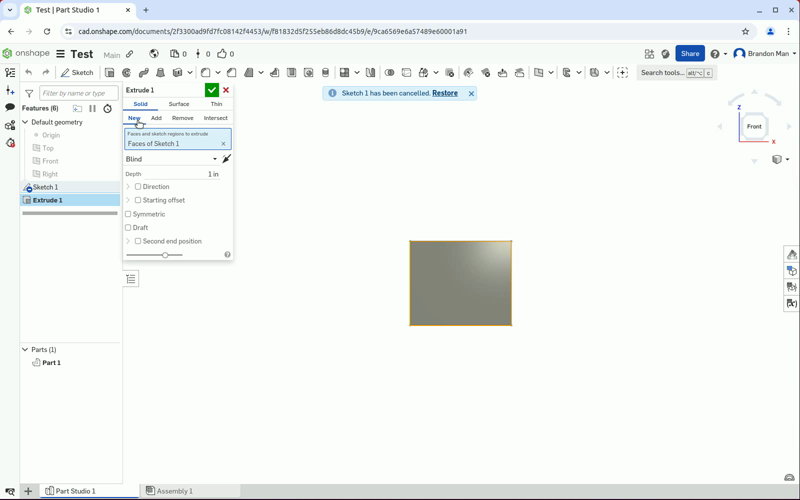
text(7.703)
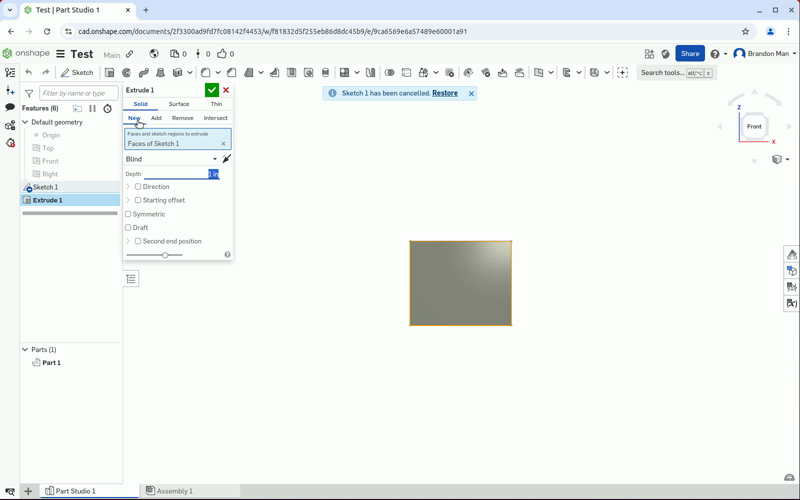
key(enter)
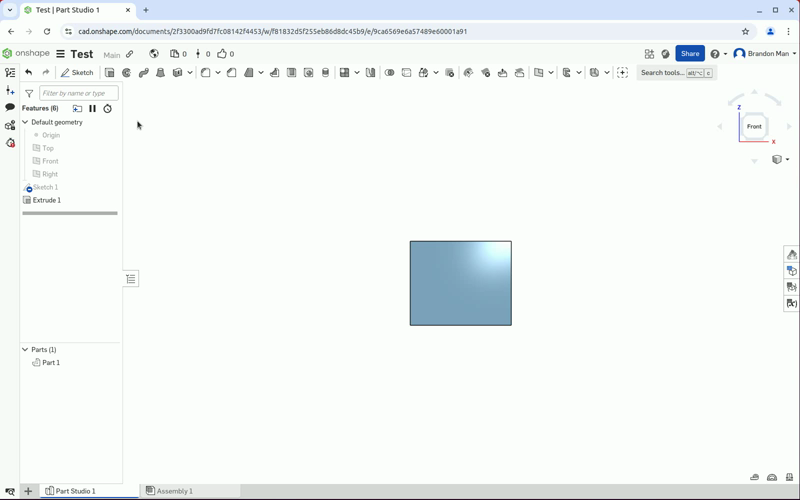
key(shift+h)
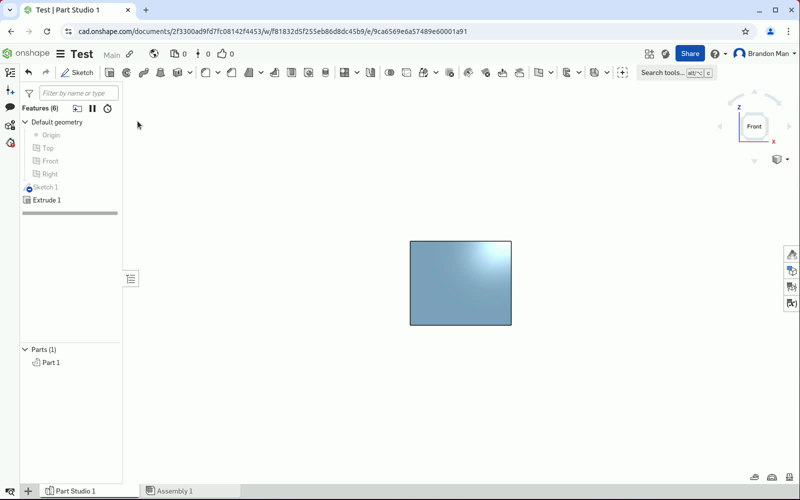
key(shift+h)
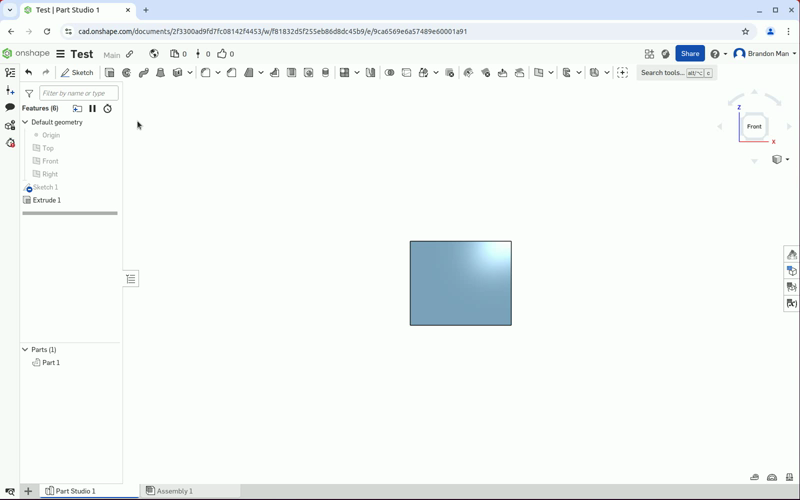
mouse_move(73, 189)
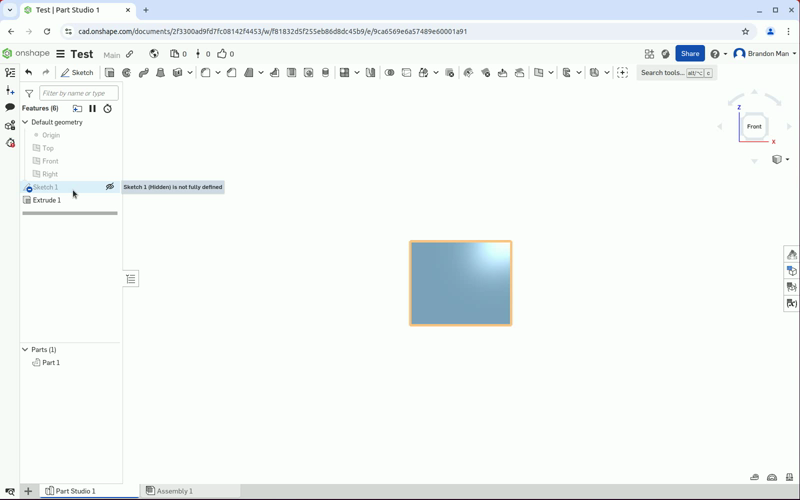
click(73, 189)
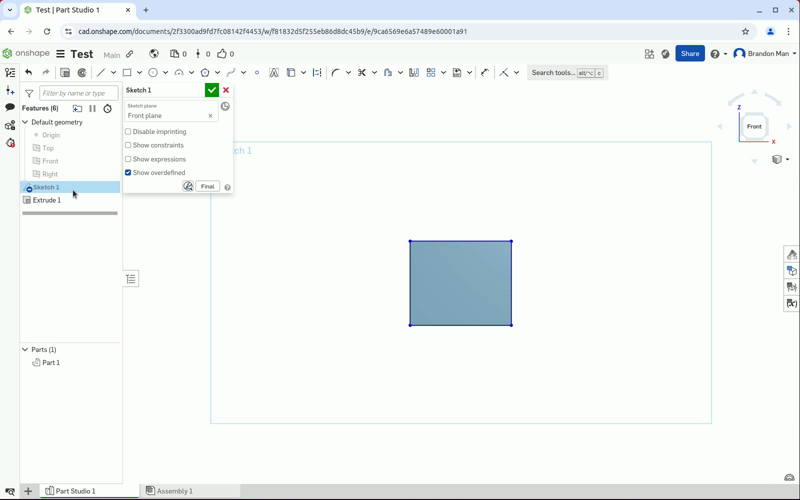
mouse_move(229, 92)
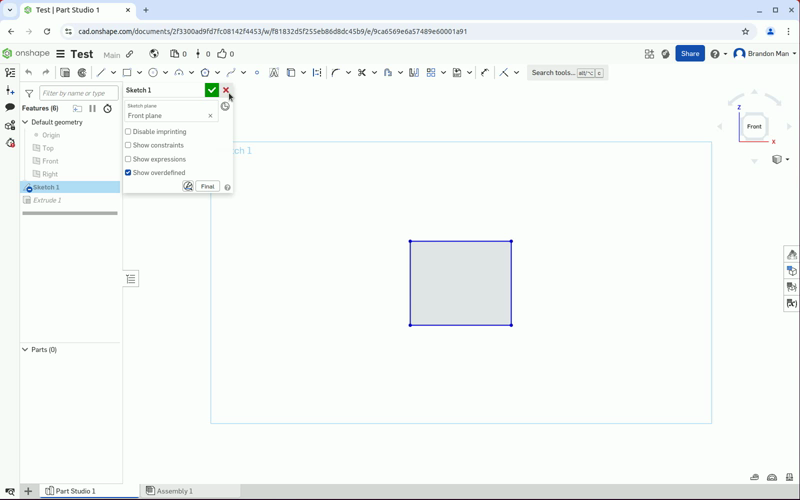
click(229, 92)
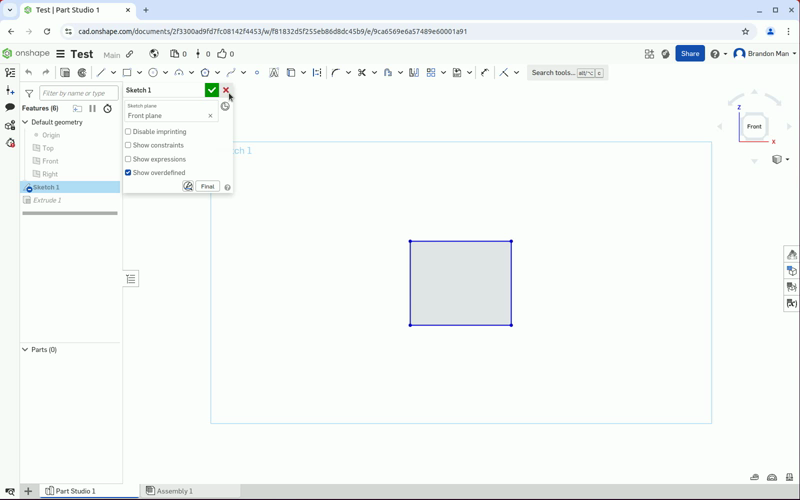
key(shift+s)
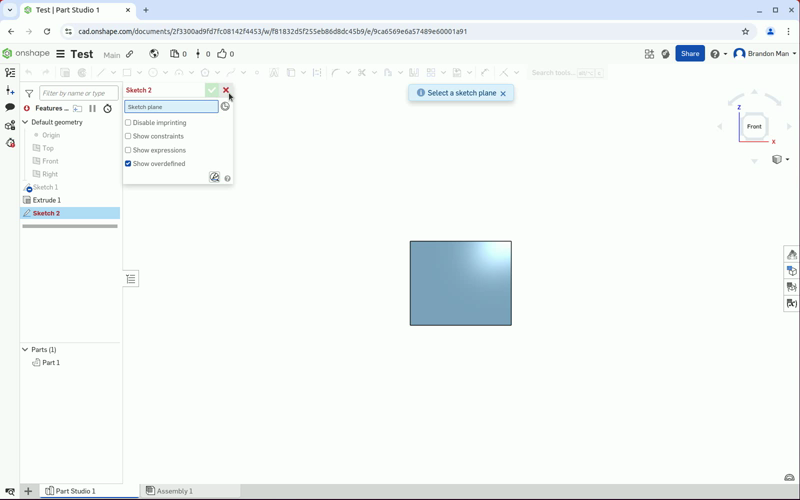
mouse_move(73, 163)
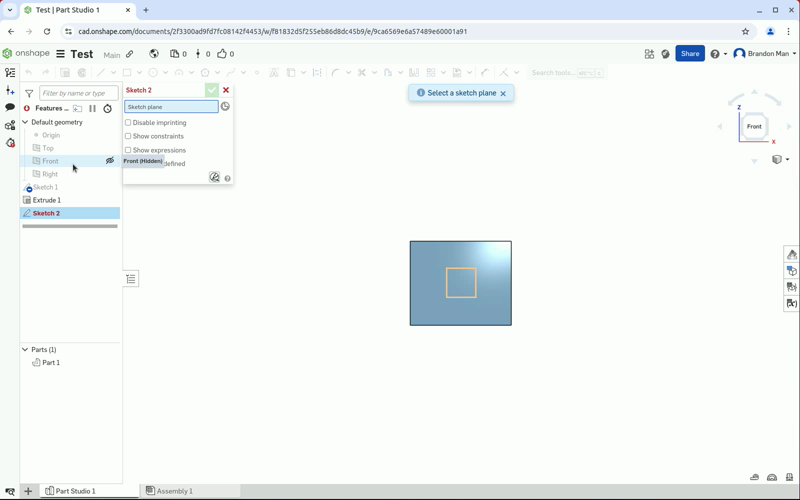
click(73, 163)
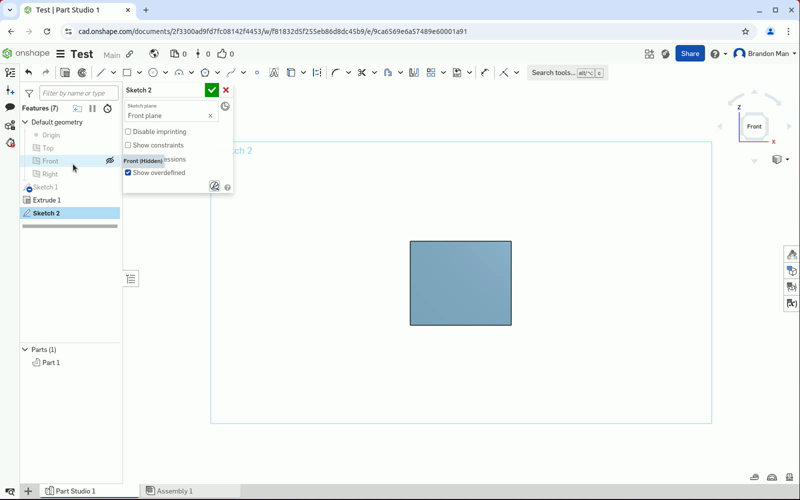
mouse_move(73, 352)
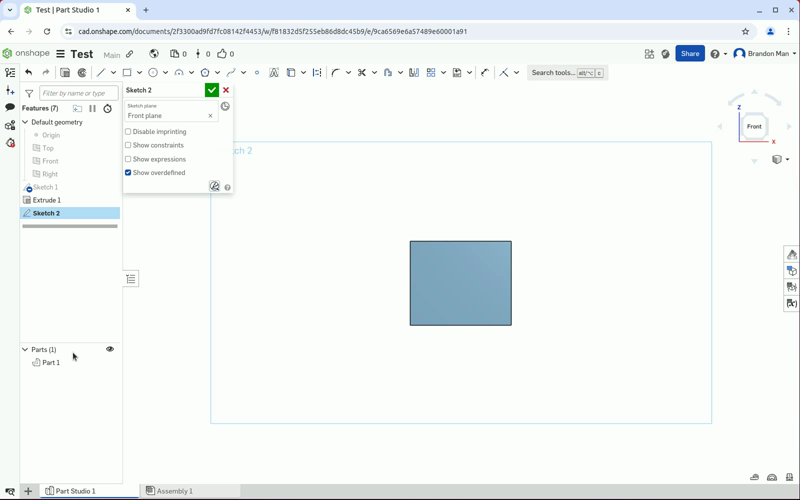
key(y)
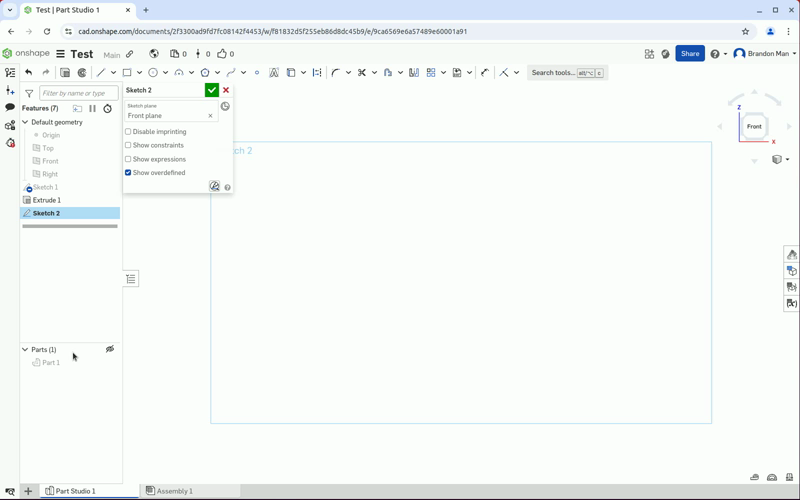
key(l)
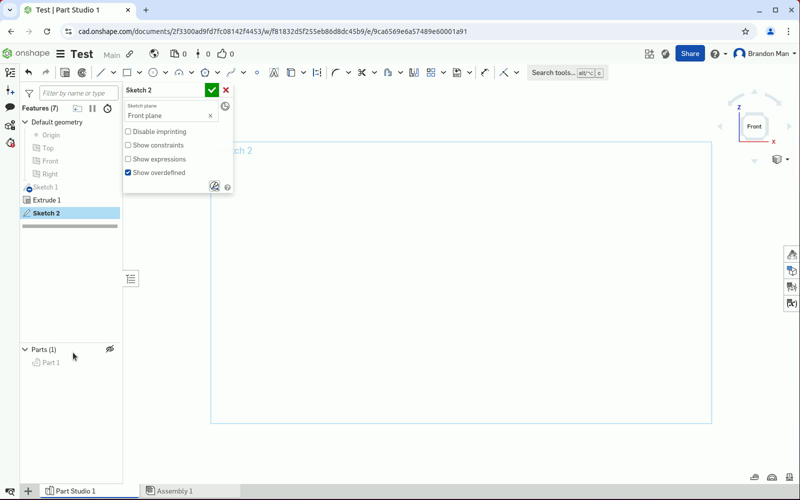
key_down(shift)
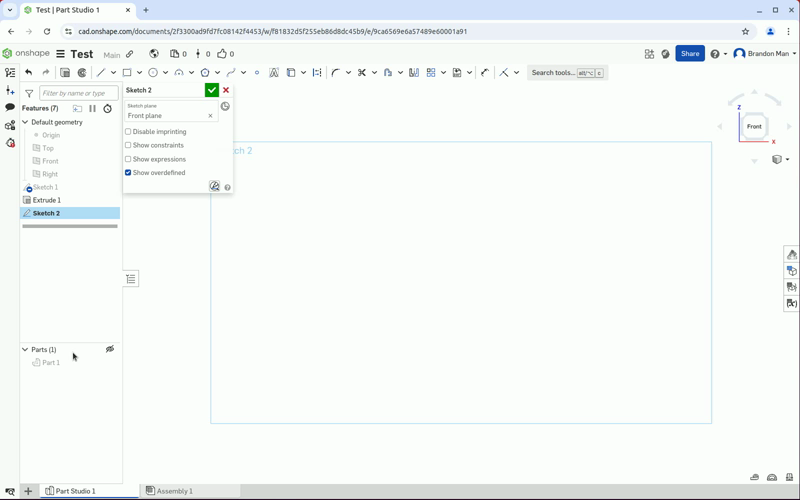
mouse_move(518, 218)
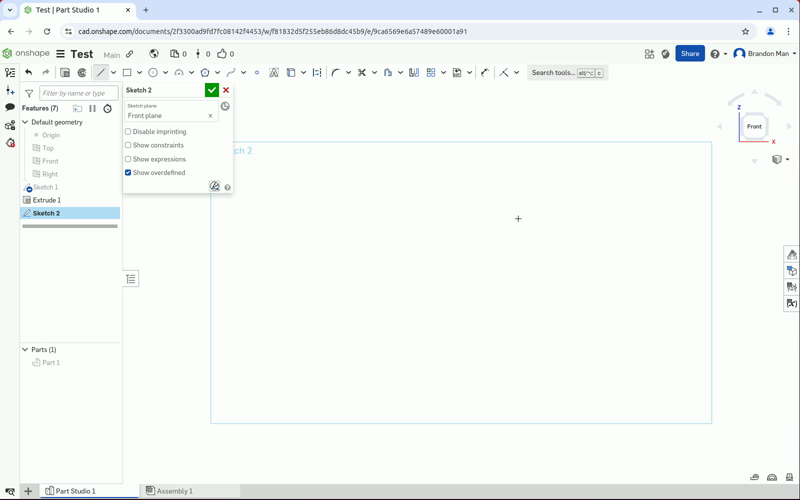
click(518, 218)
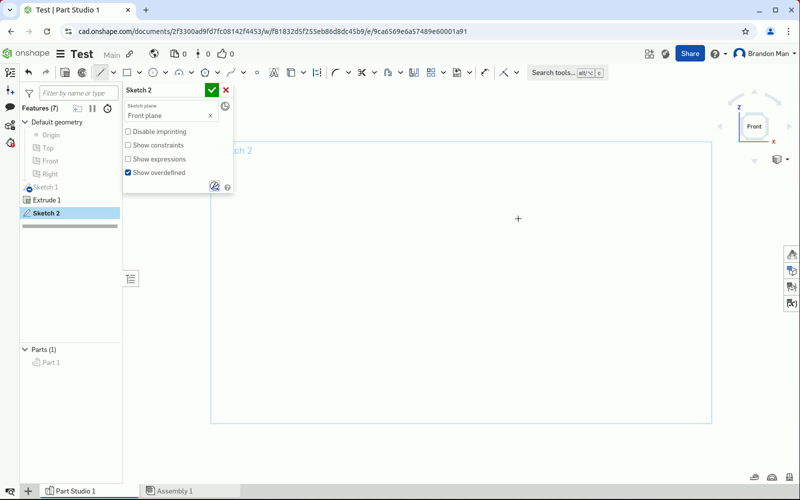
key_up(shift)
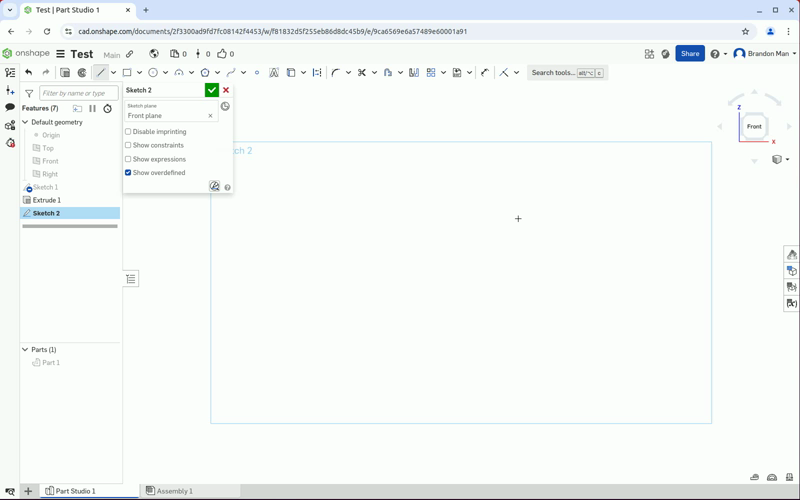
key_down(shift)
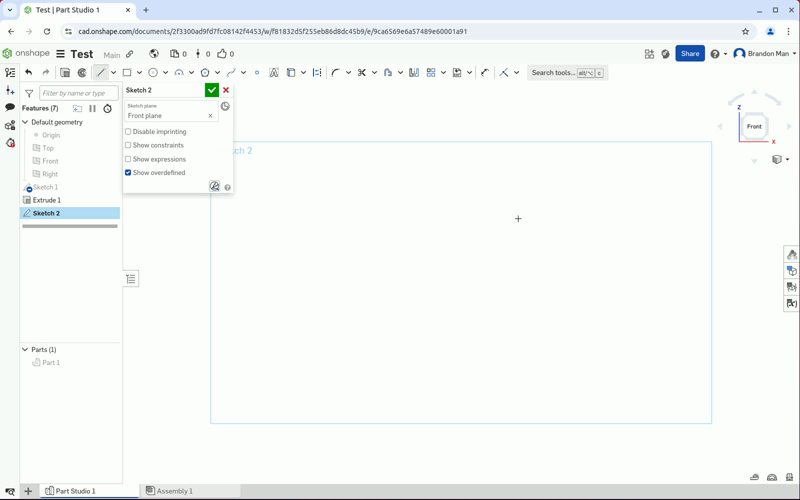
mouse_move(548, 218)
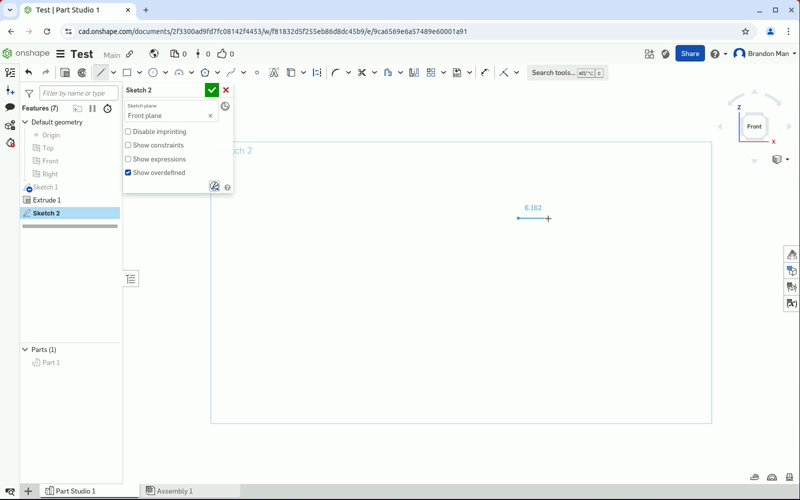
mouse_move(573, 218)
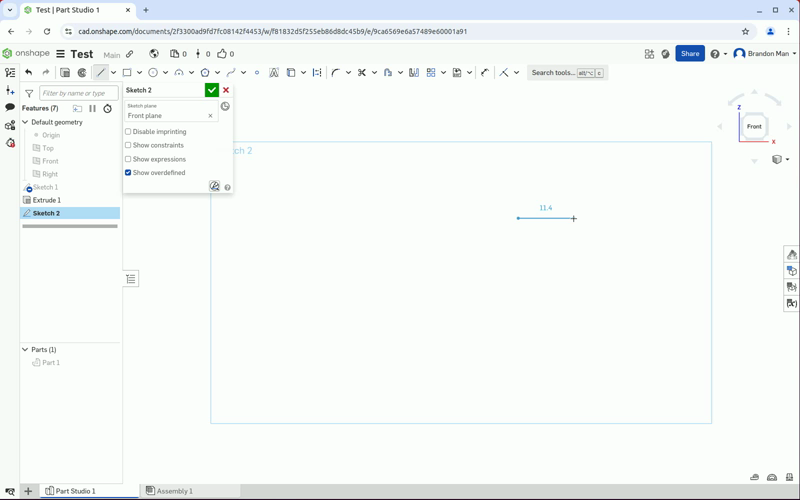
click(573, 218)
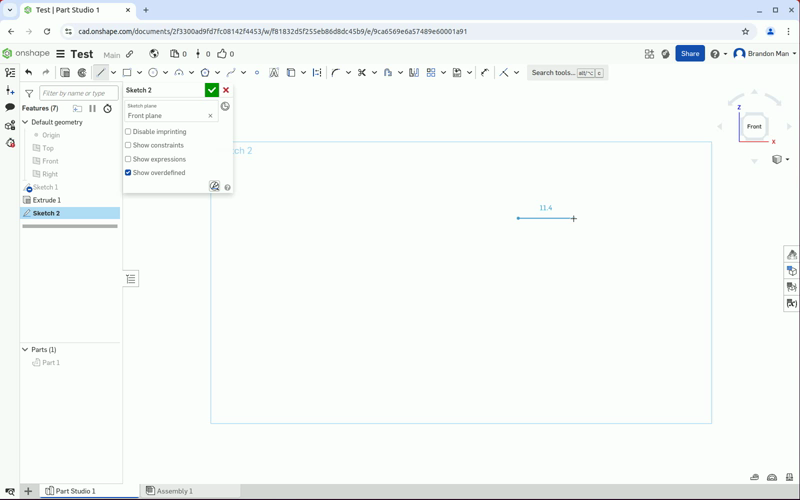
key_up(shift)
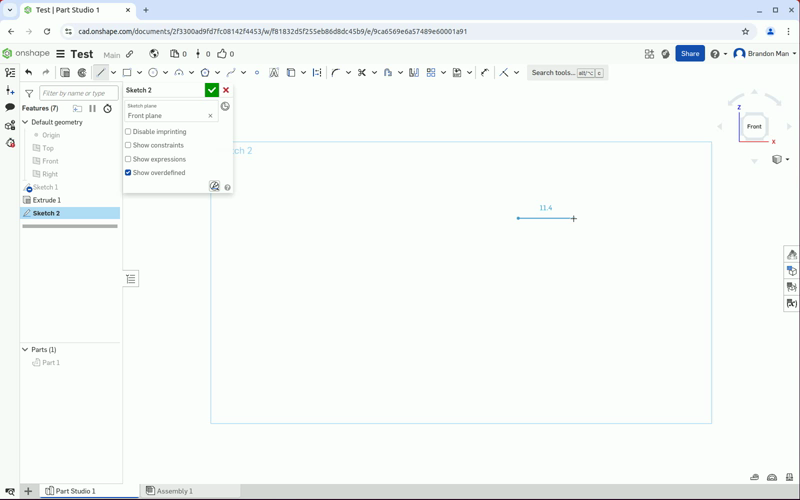
key_down(shift)
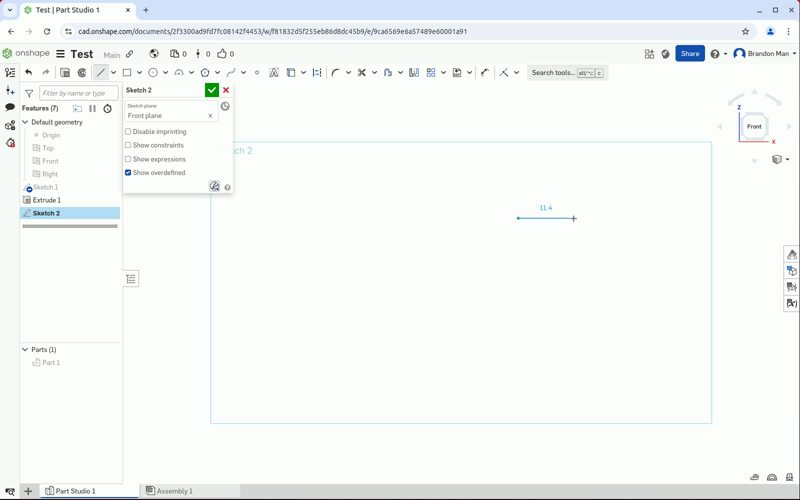
mouse_move(589, 218)
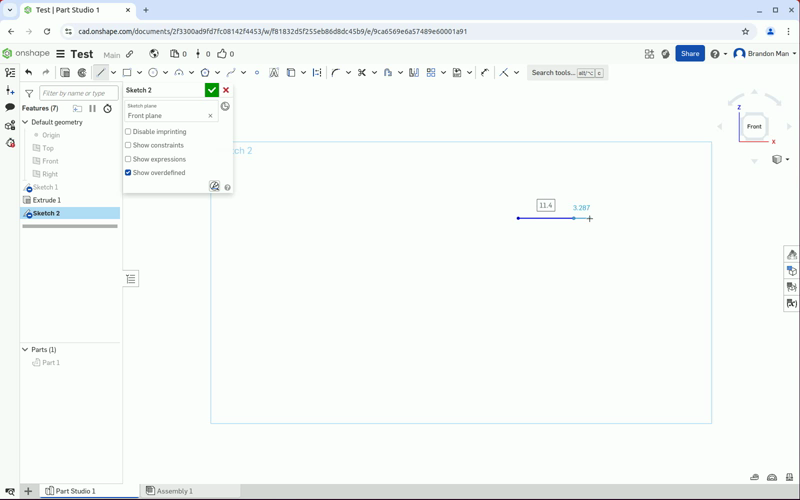
mouse_move(573, 170)
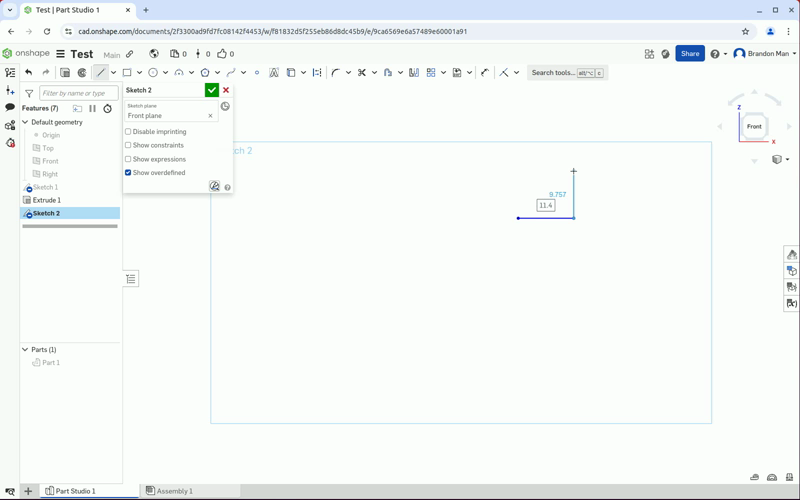
click(573, 170)
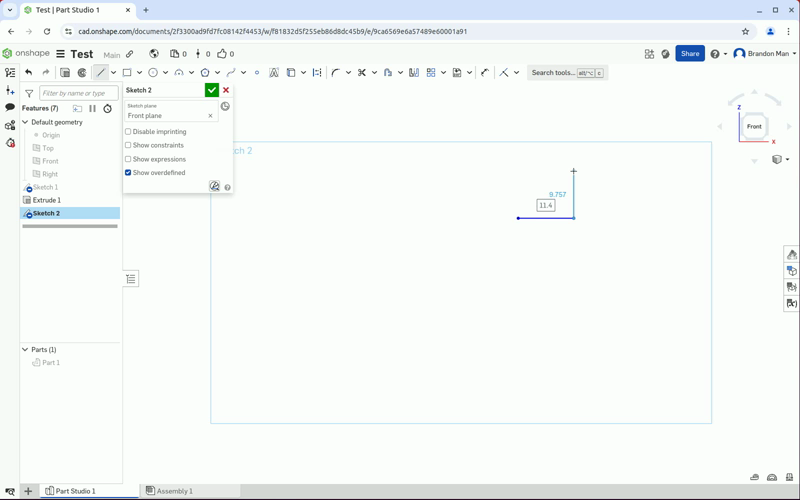
key_up(shift)
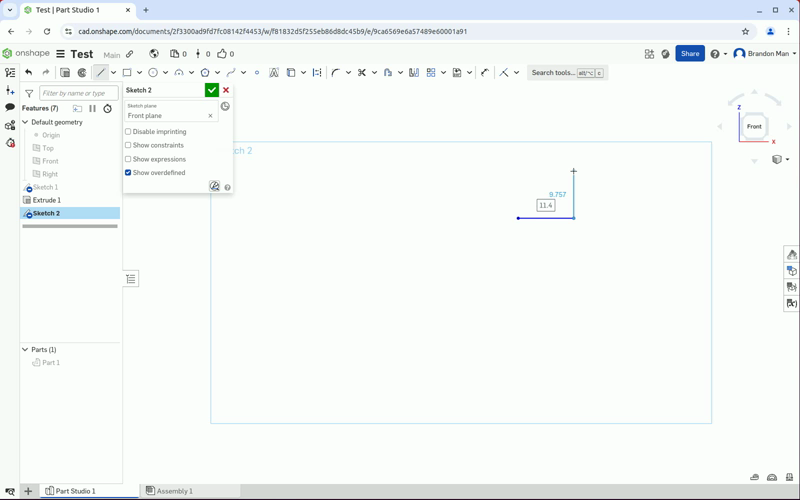
key_down(shift)
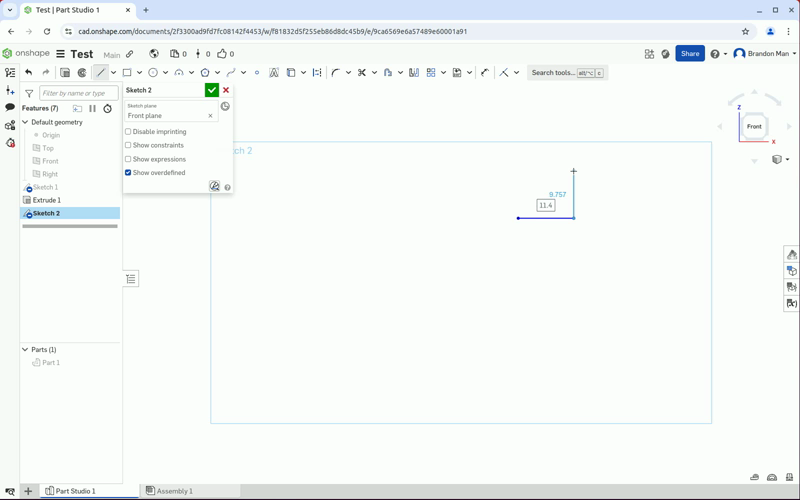
mouse_move(589, 170)
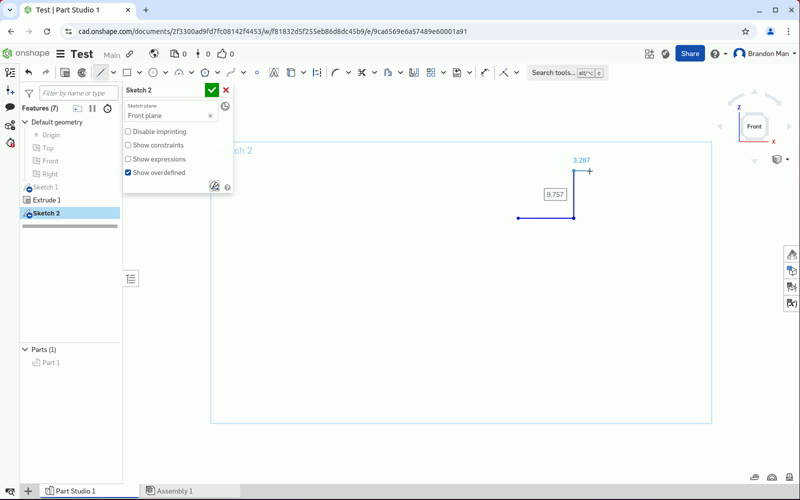
mouse_move(518, 170)
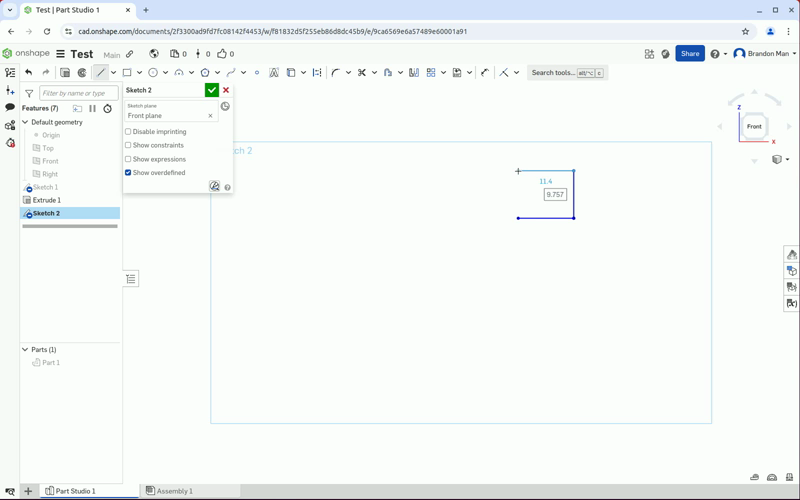
click(518, 170)
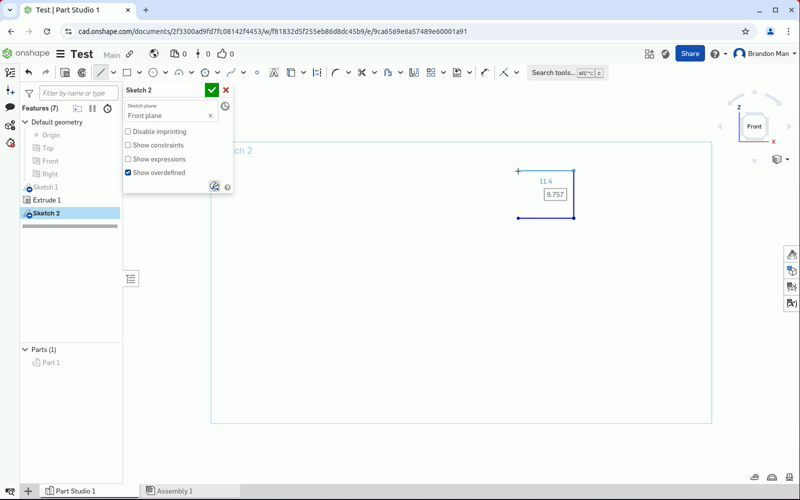
key_up(shift)
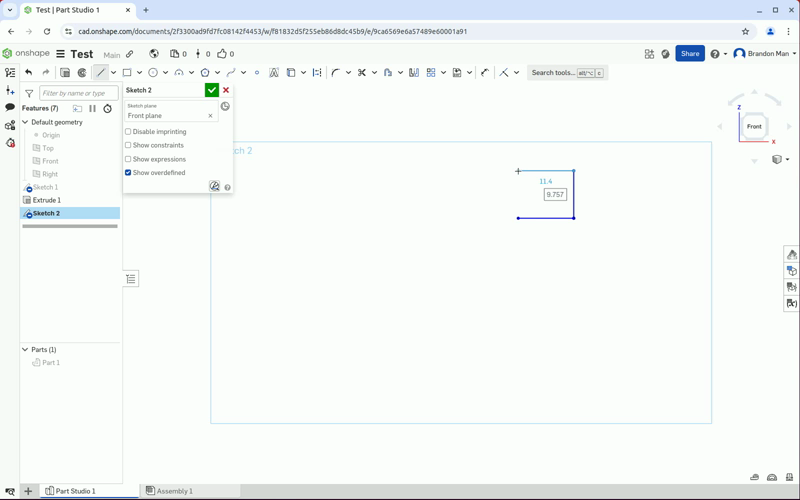
mouse_move(548, 170)
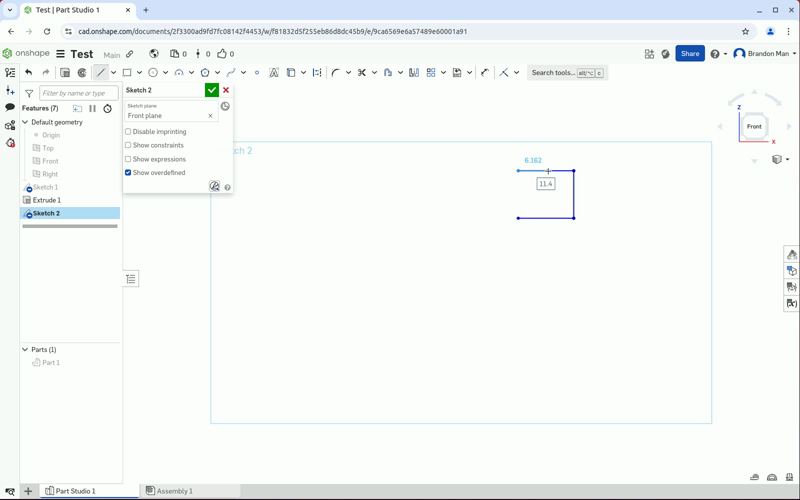
key_down(shift)
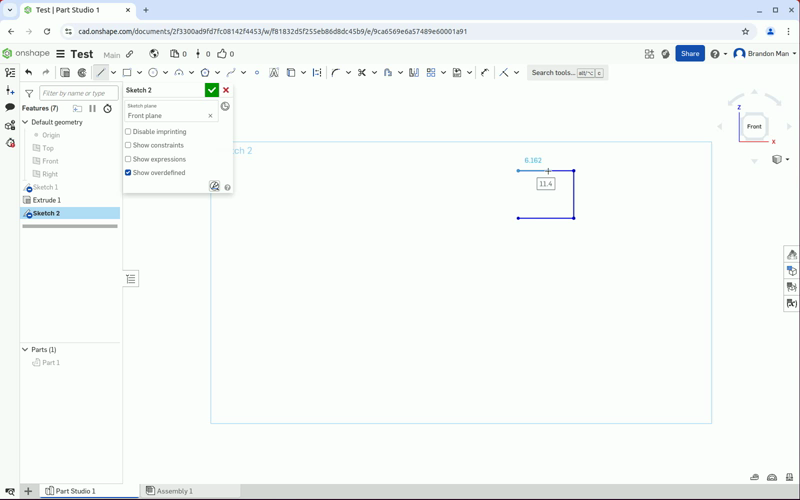
mouse_move(518, 218)
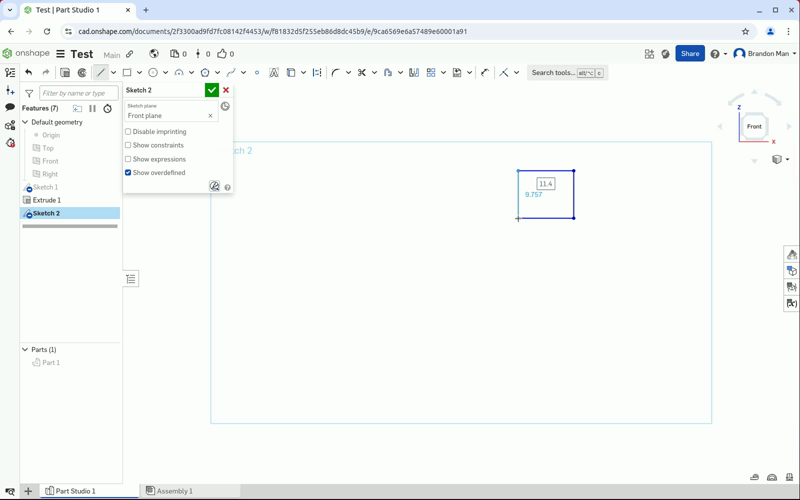
key_up(shift)
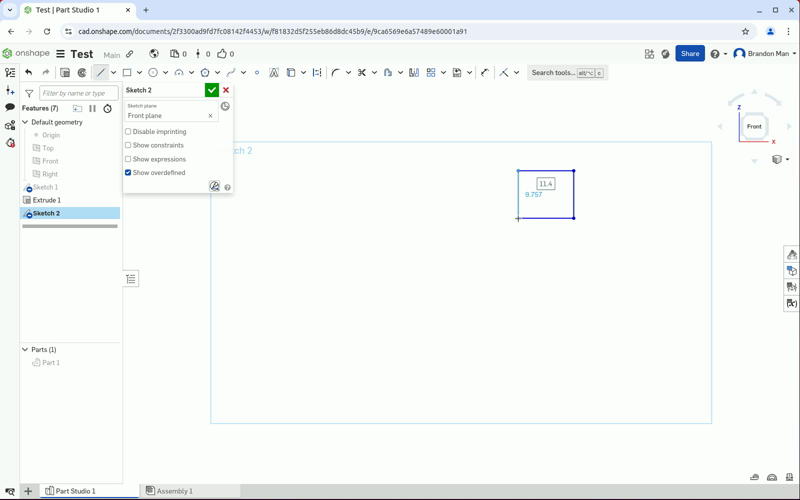
click(518, 218)
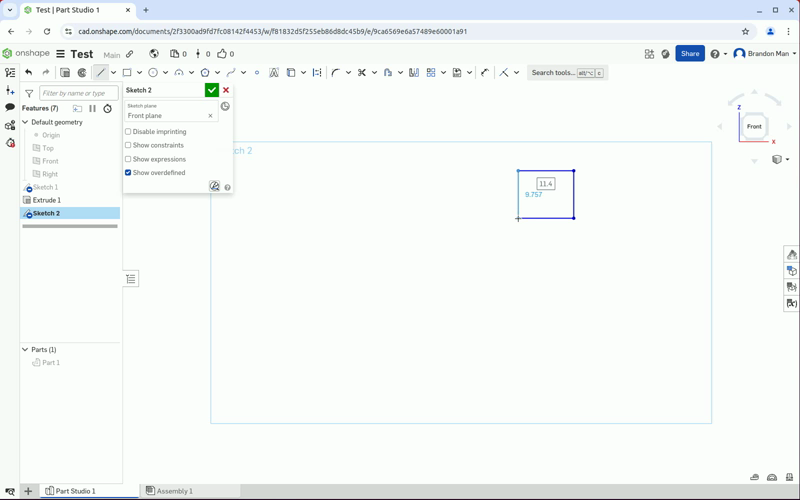
key(esc)
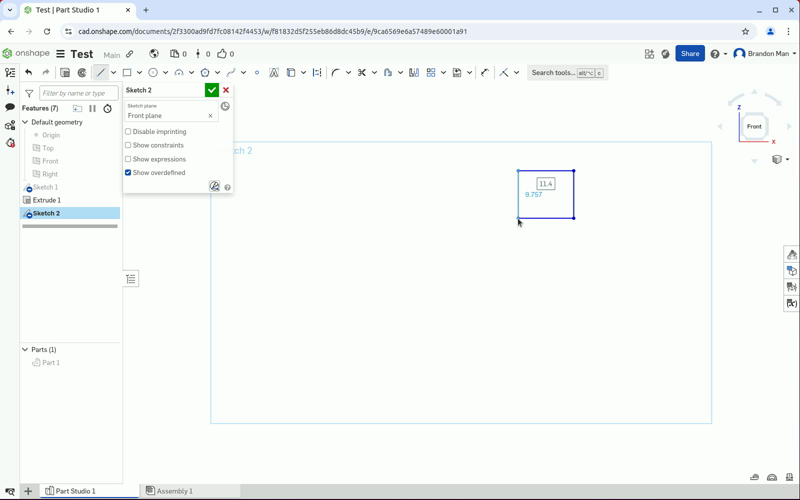
mouse_move(543, 200)
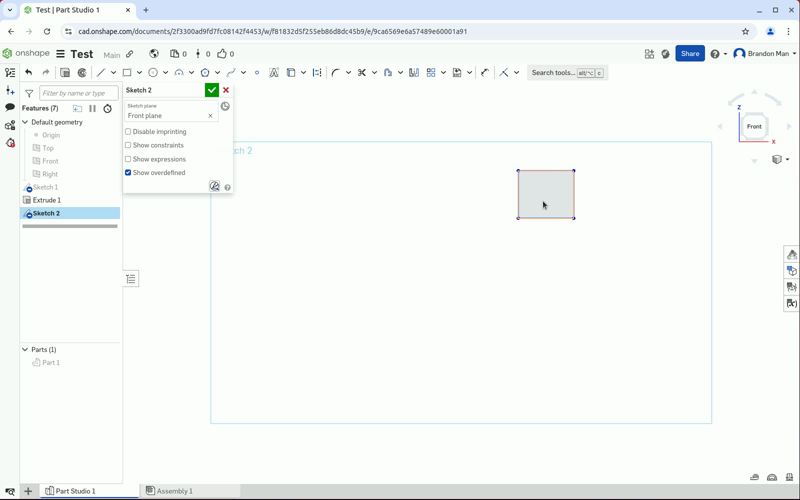
click(543, 200)
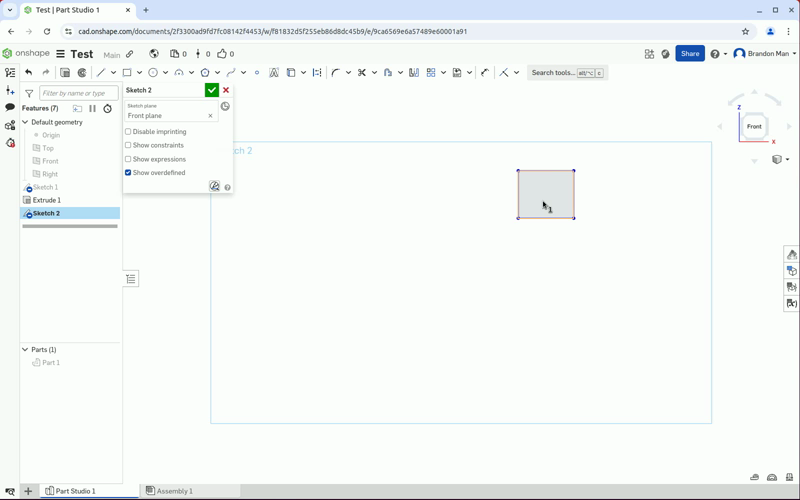
mouse_move(73, 352)
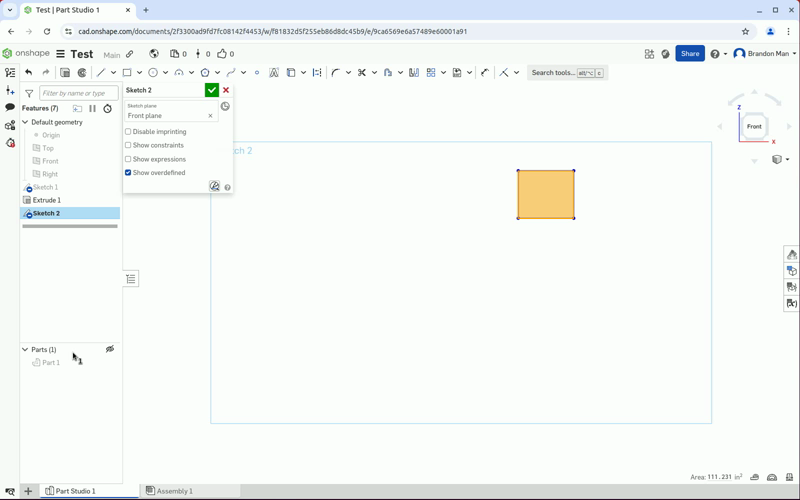
key(shift+y)
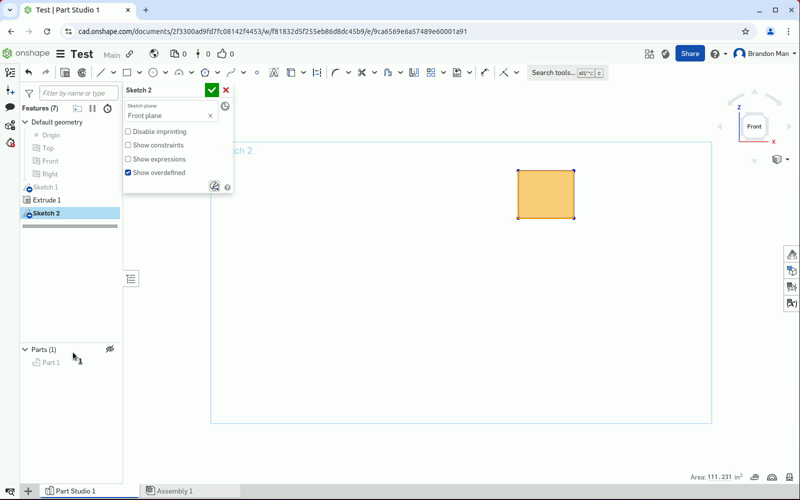
key(shift+e)
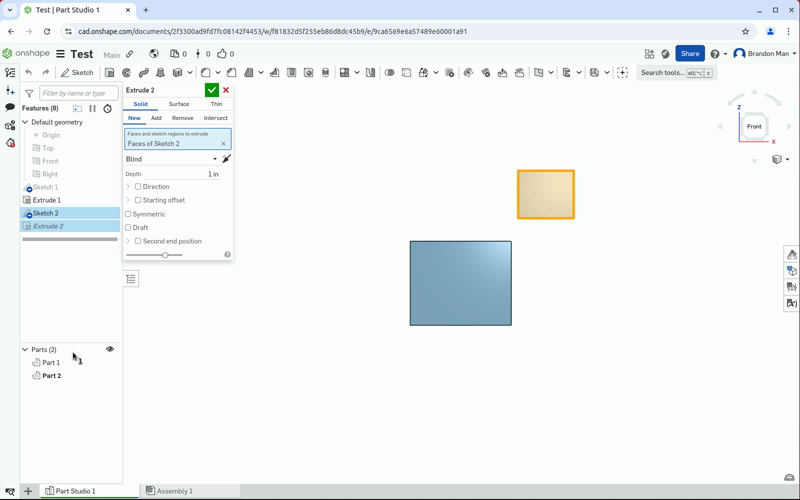
mouse_move(143, 106)
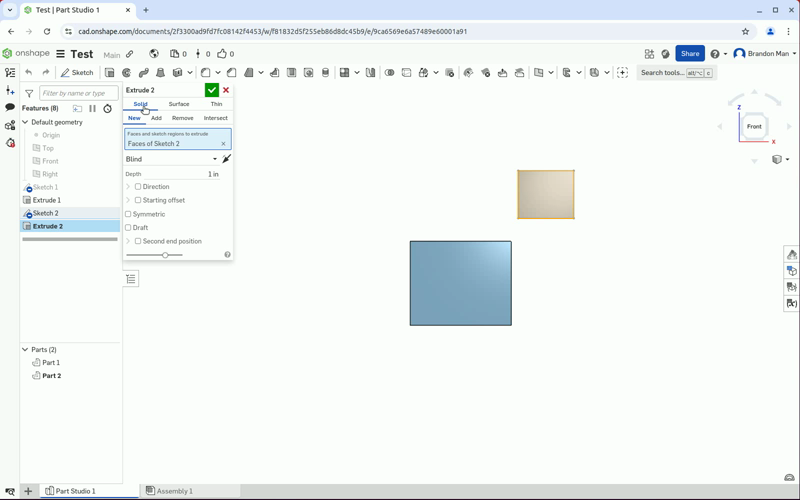
click(143, 106)
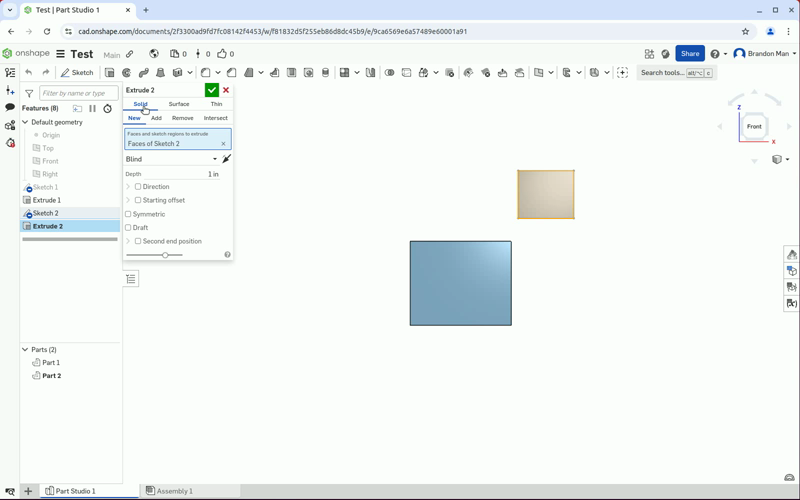
mouse_move(137, 120)
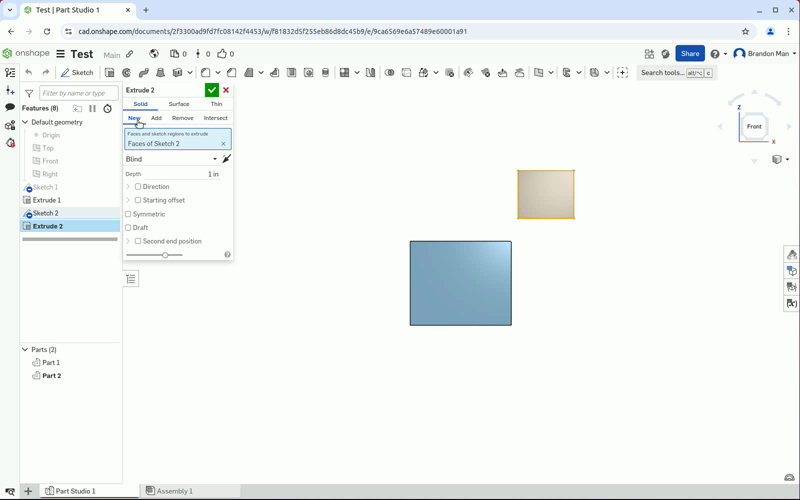
click(137, 120)
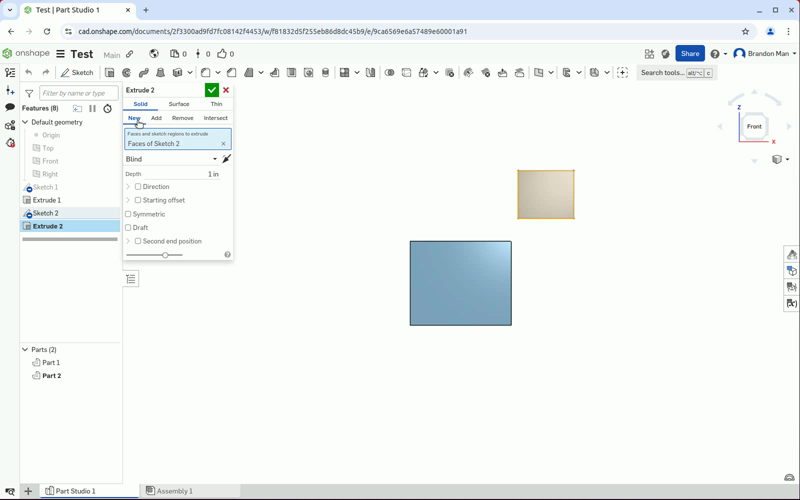
key(tab, 4)
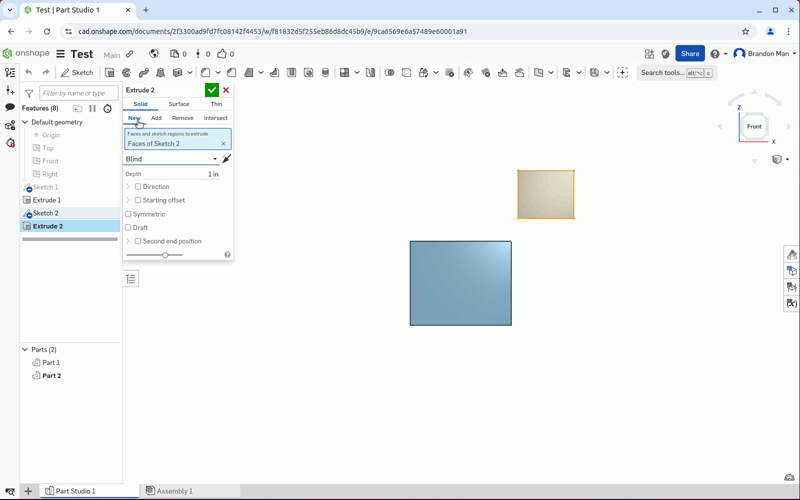
text(7.703)
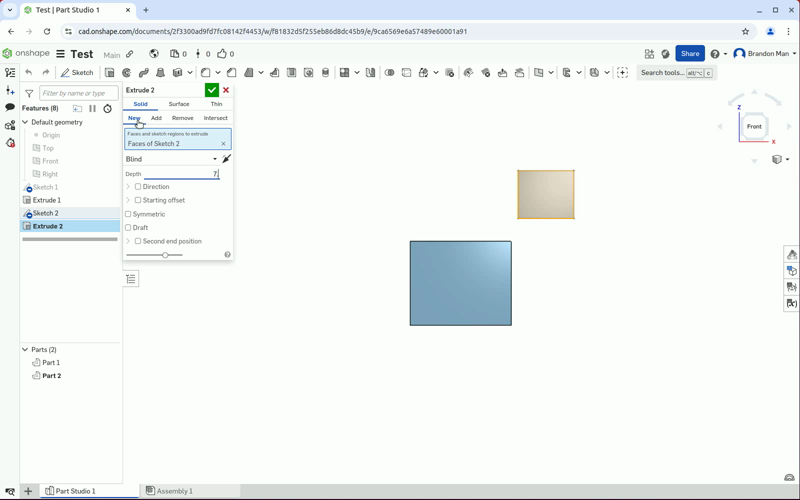
key(enter)
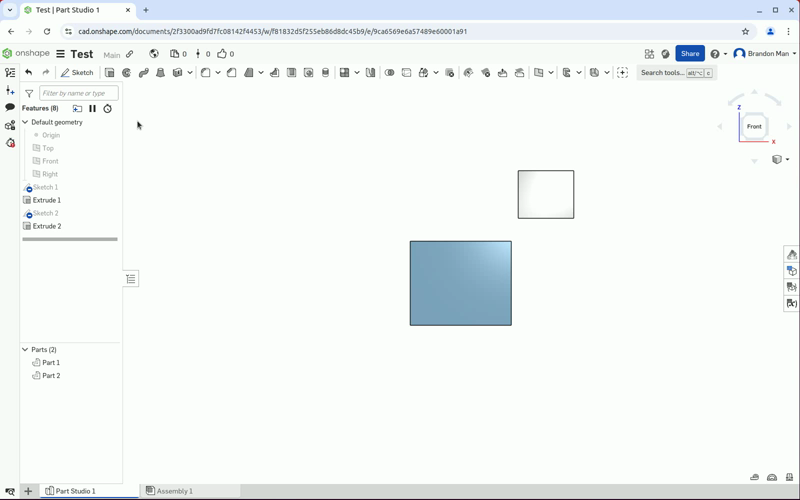
key(shift+h)
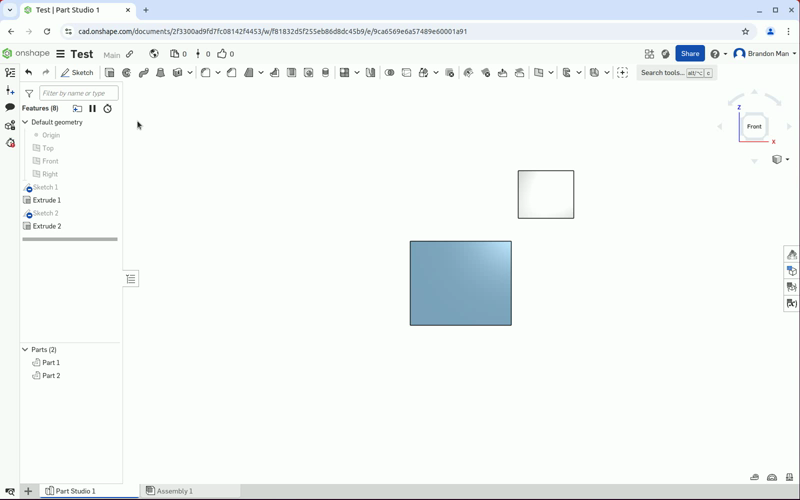
key(shift+h)
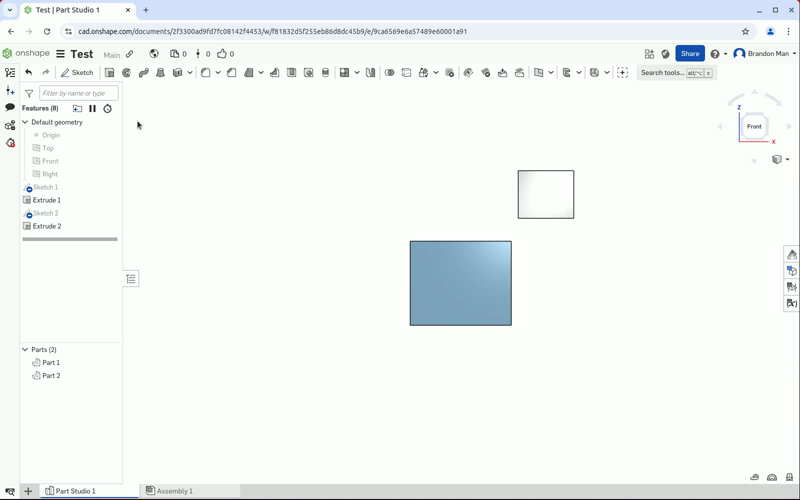
key(shift+7)
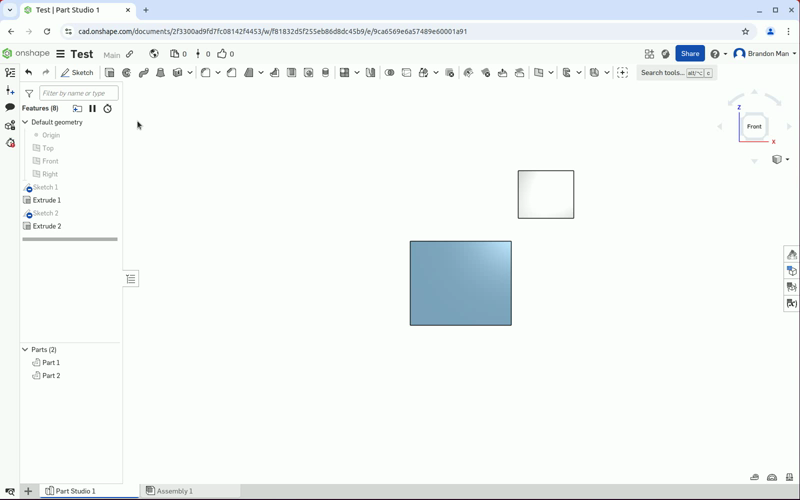
key(left, 2)
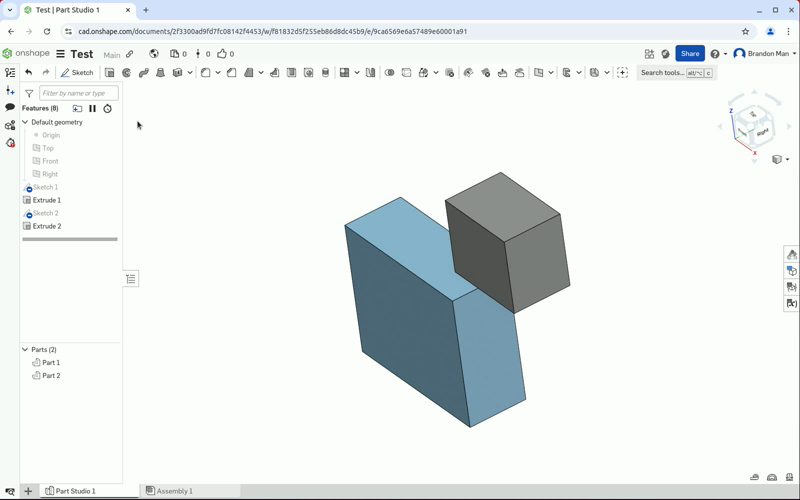
key(down, 2)
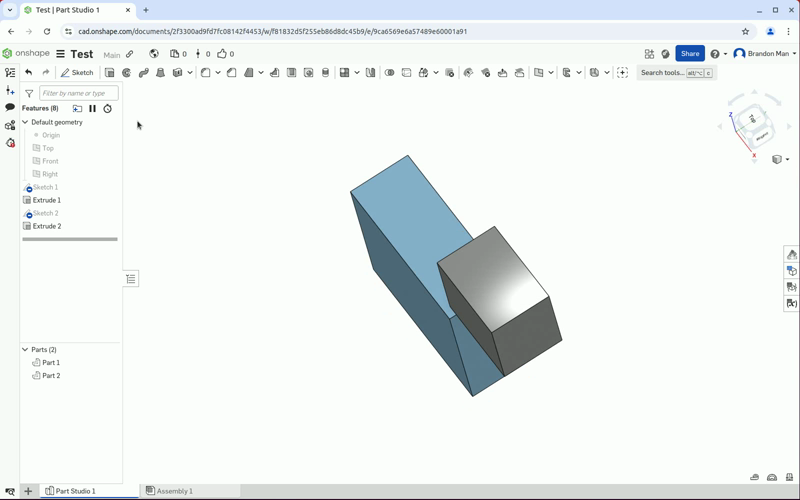
key(up, 2)
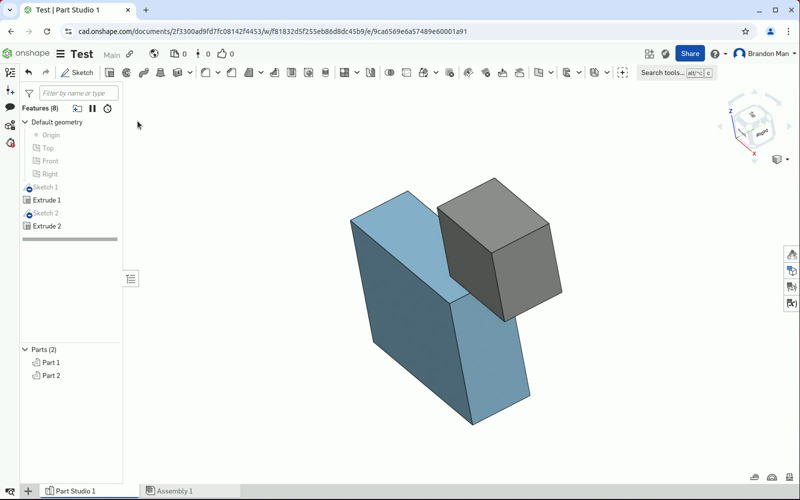
key(right, 2)
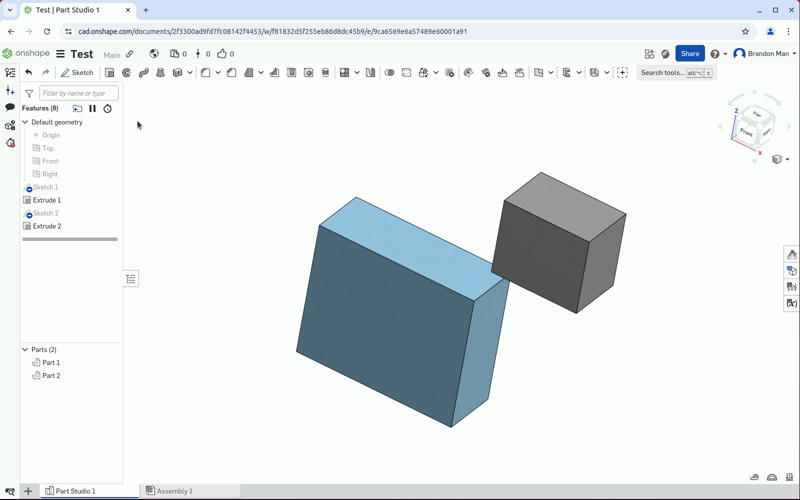
mouse_move(73, 189)
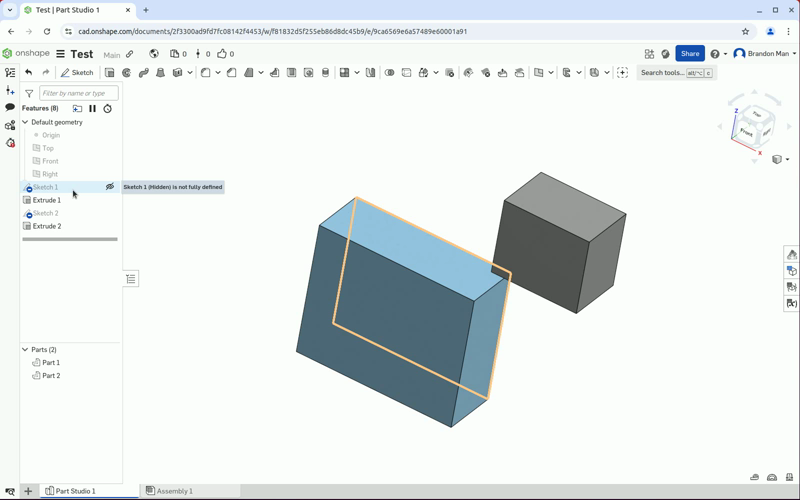
click(73, 189)